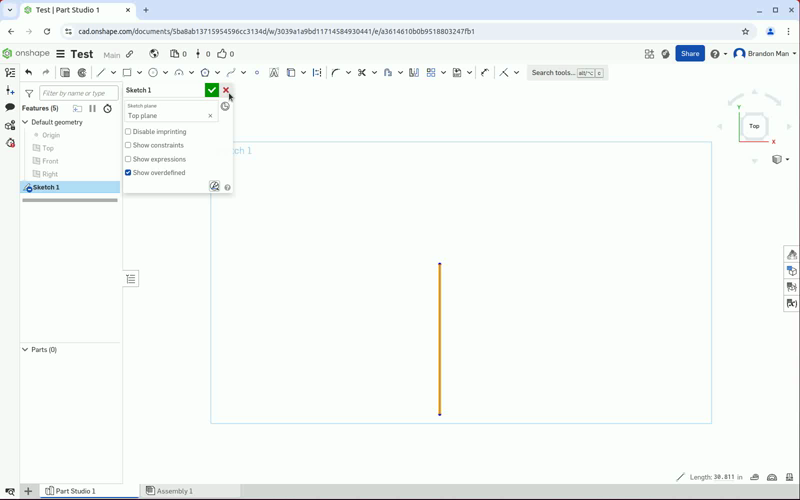
key(shift+h)
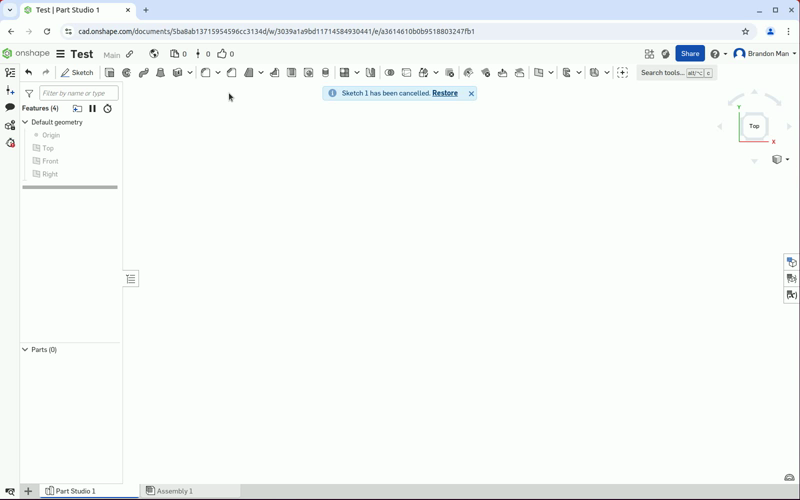
mouse_move(73, 352)
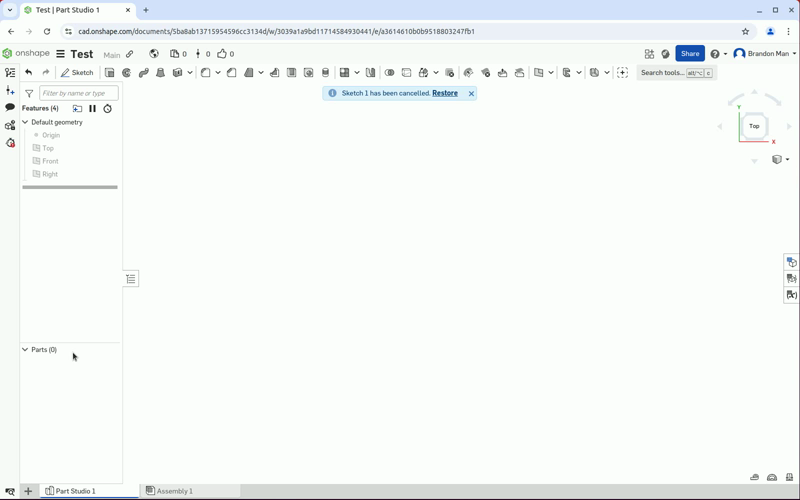
key(y)
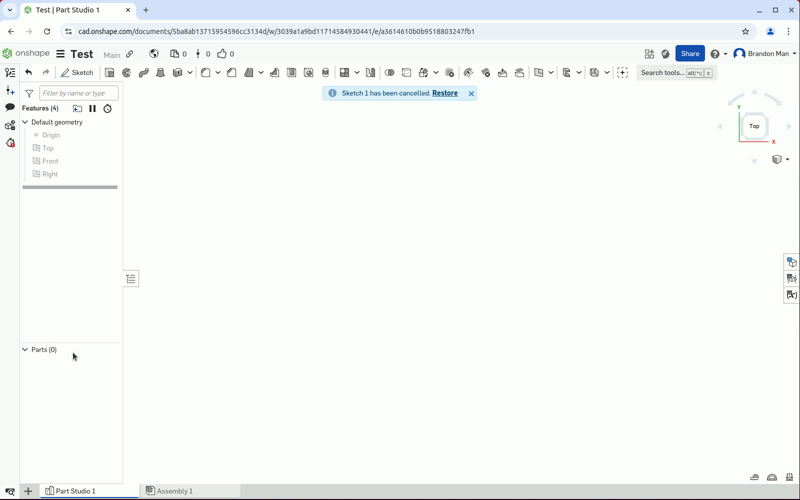
key(shift+p)
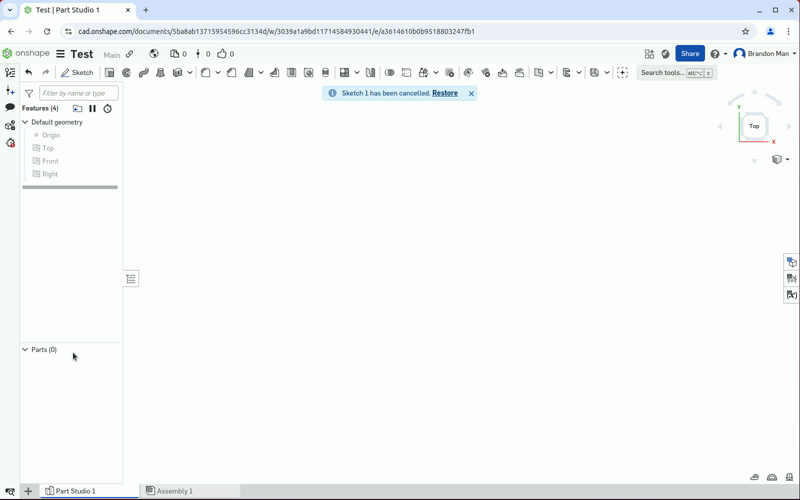
key(space)
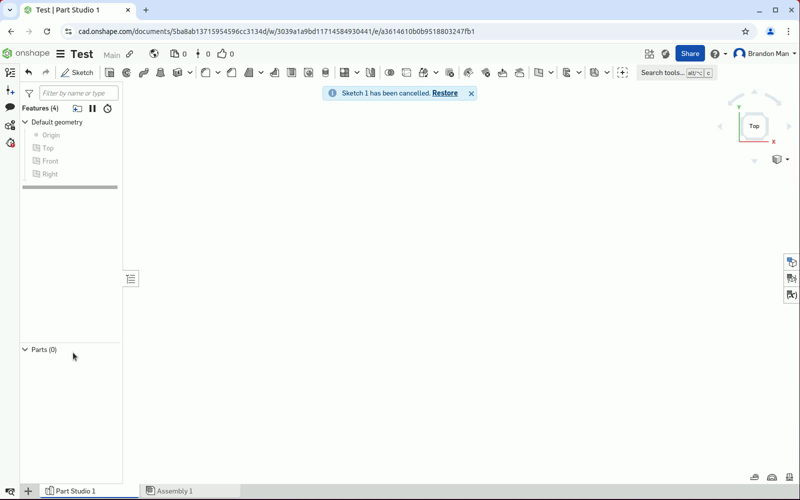
key_down(shift)
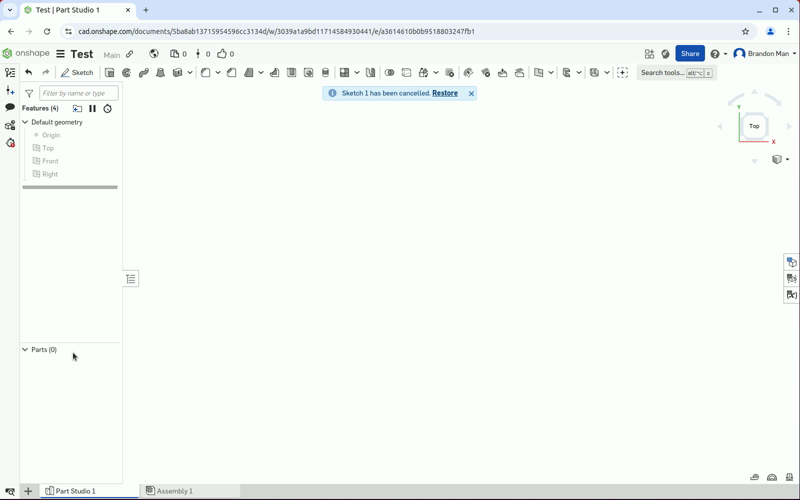
key(up)
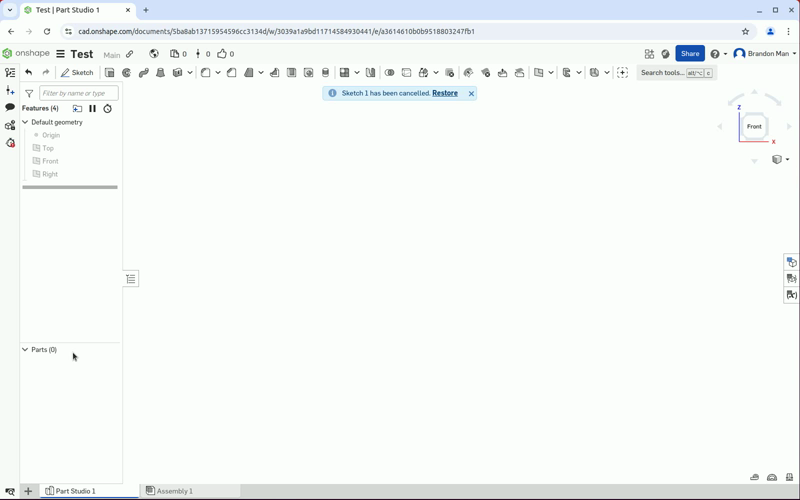
key_up(shift)
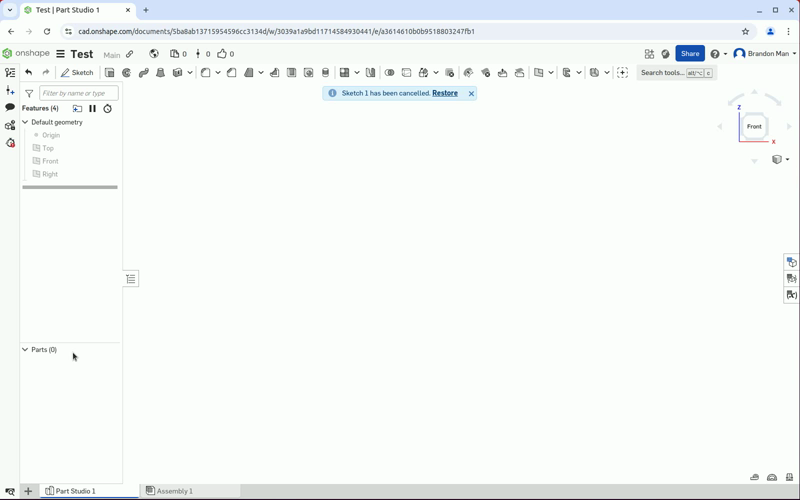
mouse_move(73, 352)
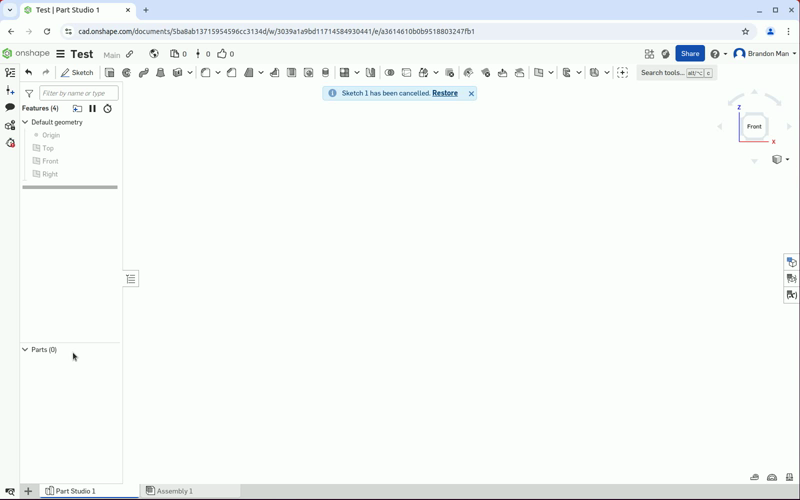
key(shift+y)
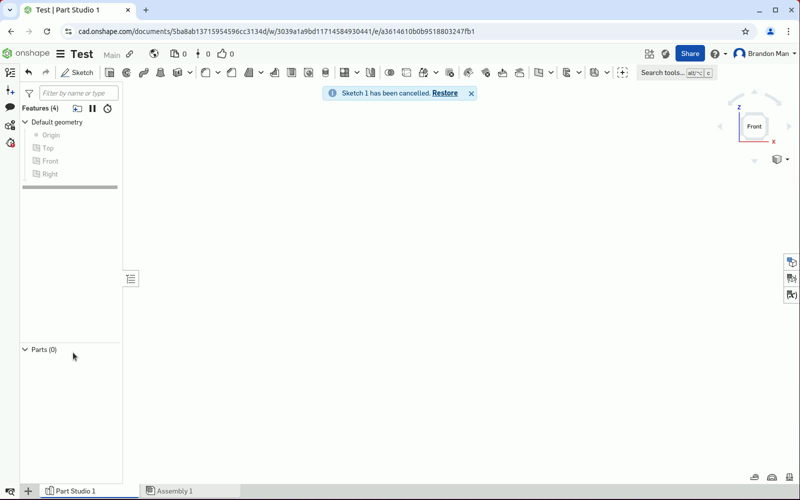
key(shift+s)
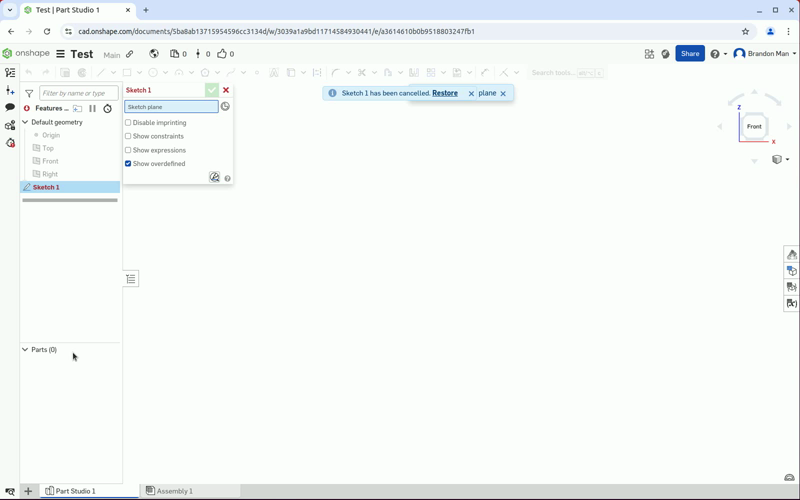
mouse_move(73, 163)
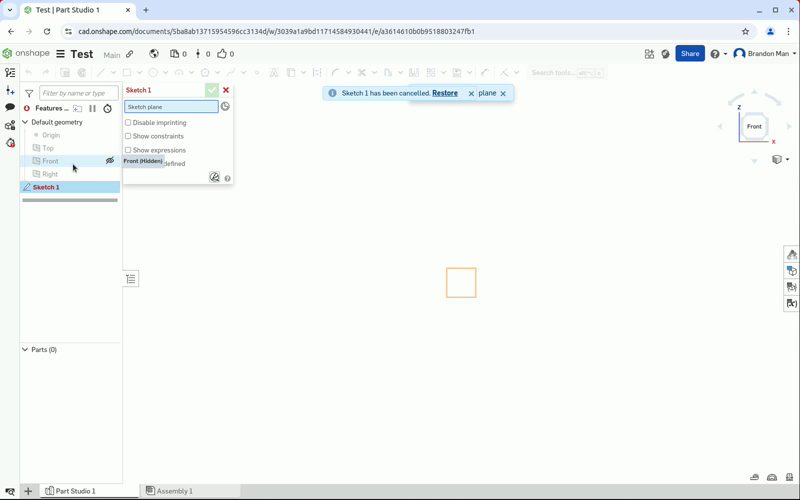
click(73, 163)
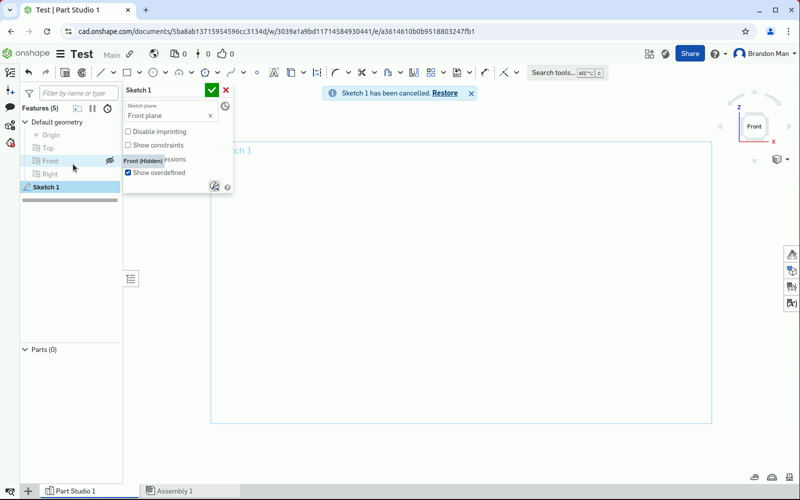
mouse_move(73, 352)
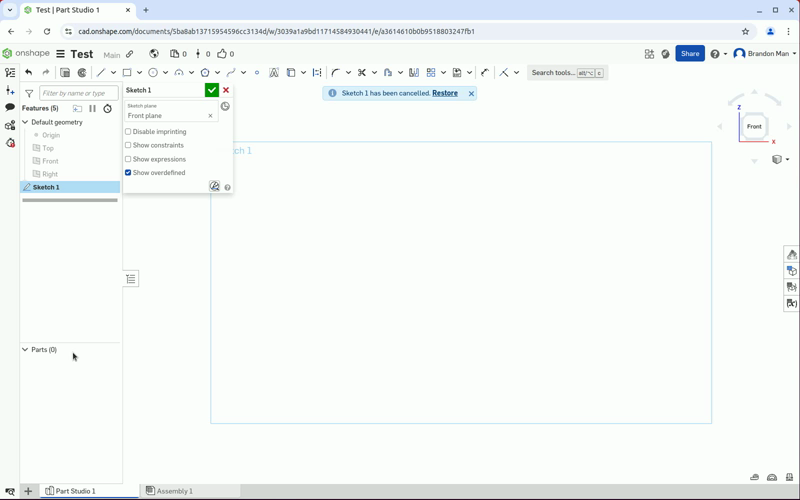
key(y)
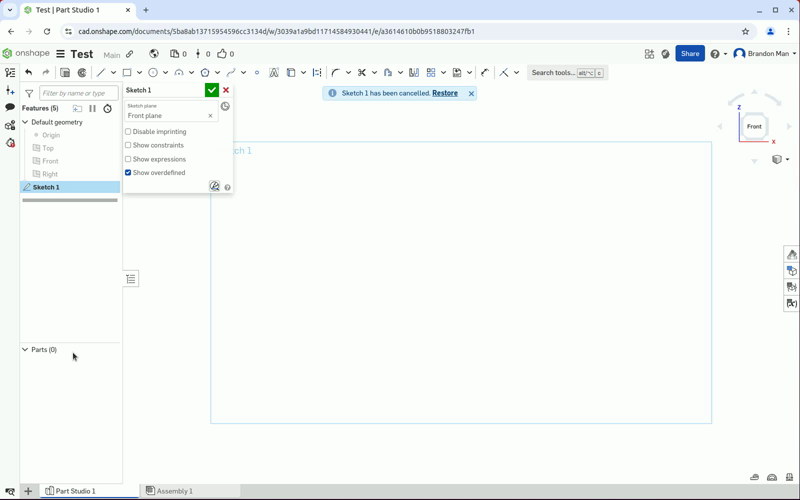
key(c)
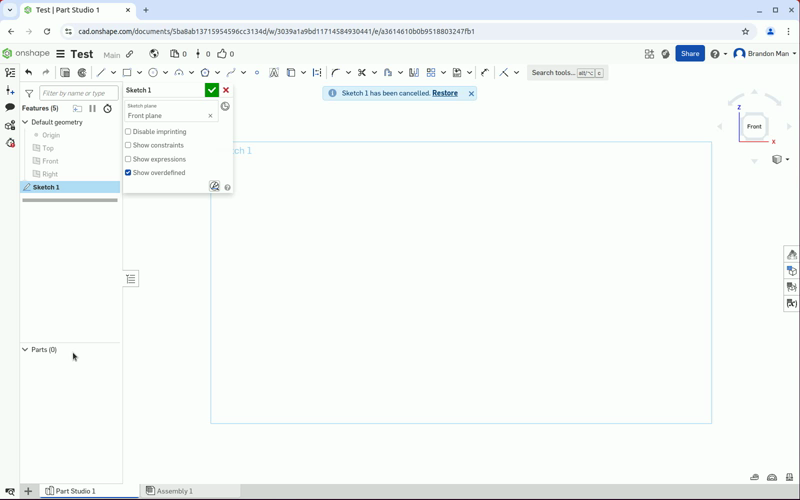
key_down(shift)
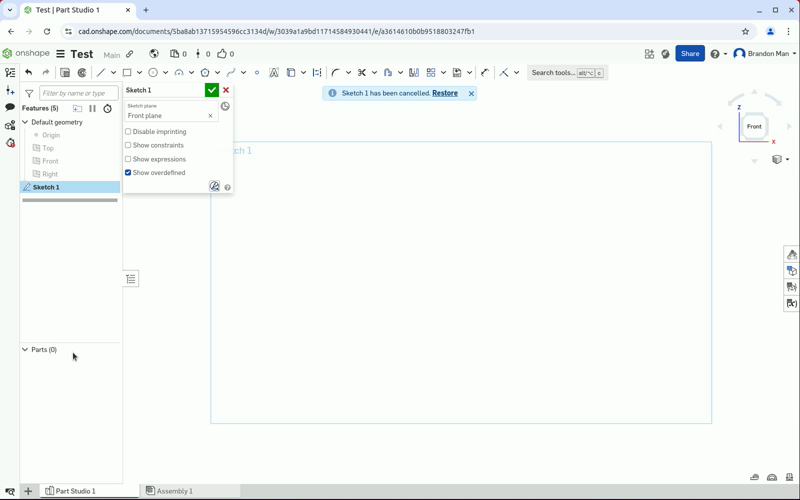
mouse_move(461, 282)
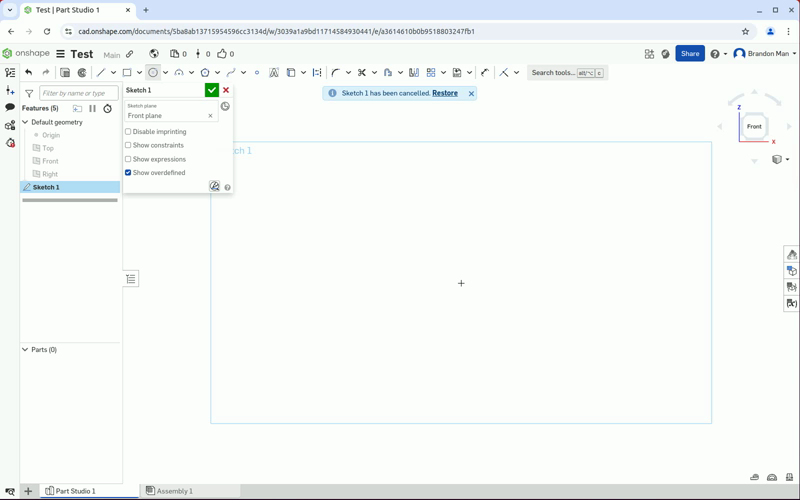
click(461, 282)
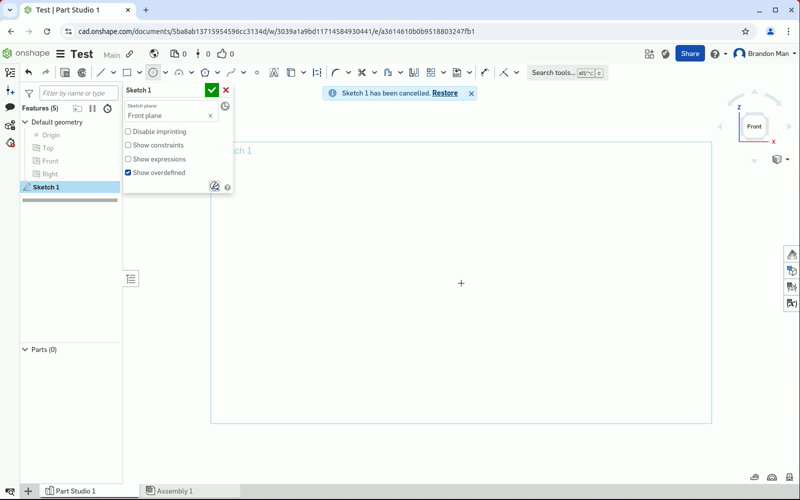
key_up(shift)
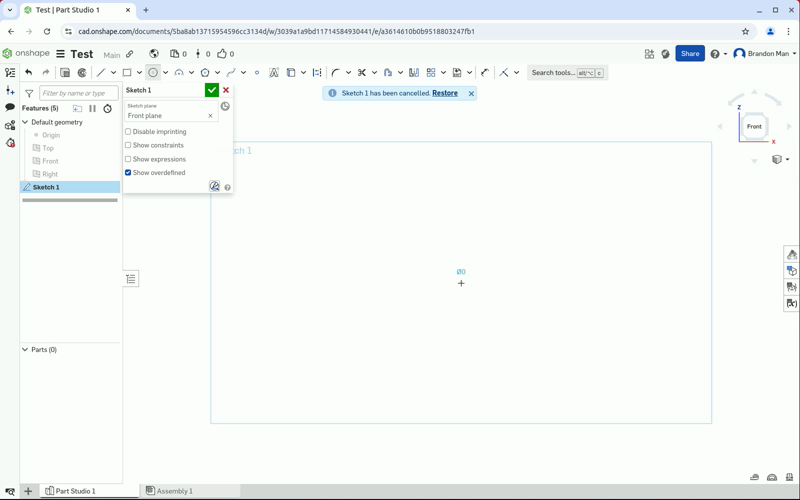
mouse_move(572, 282)
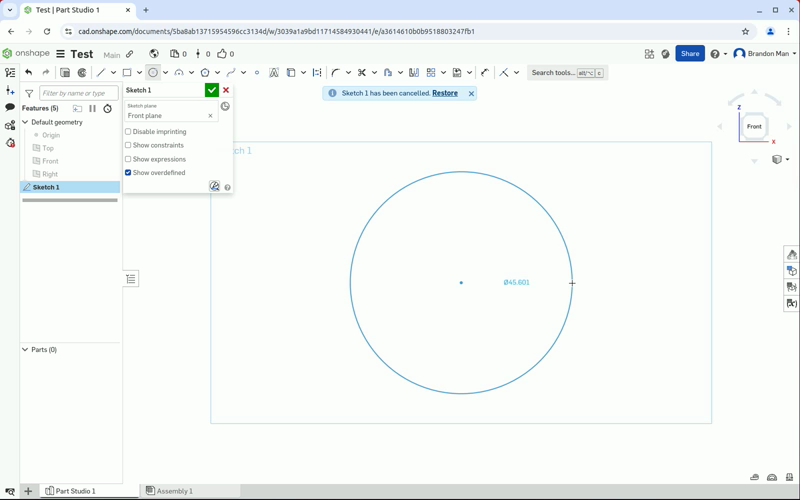
click(572, 282)
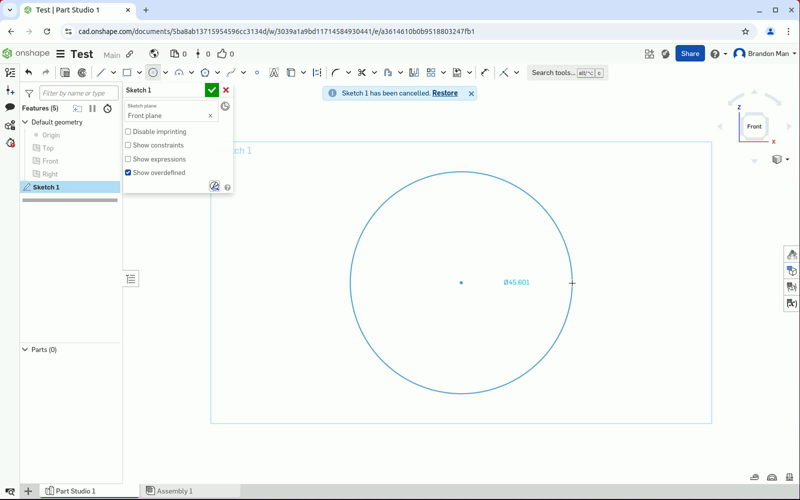
key(esc)
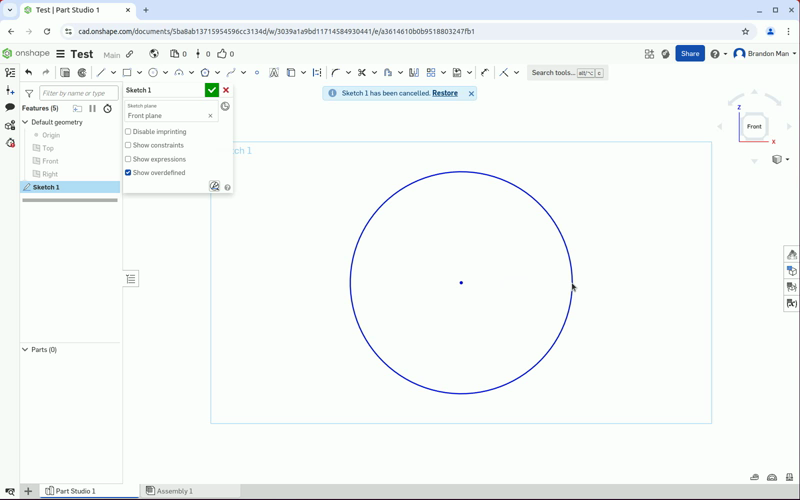
mouse_move(504, 287)
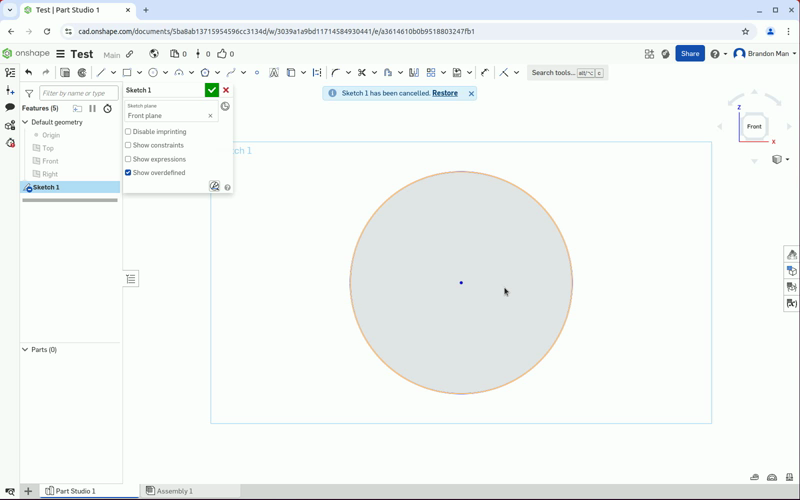
click(504, 287)
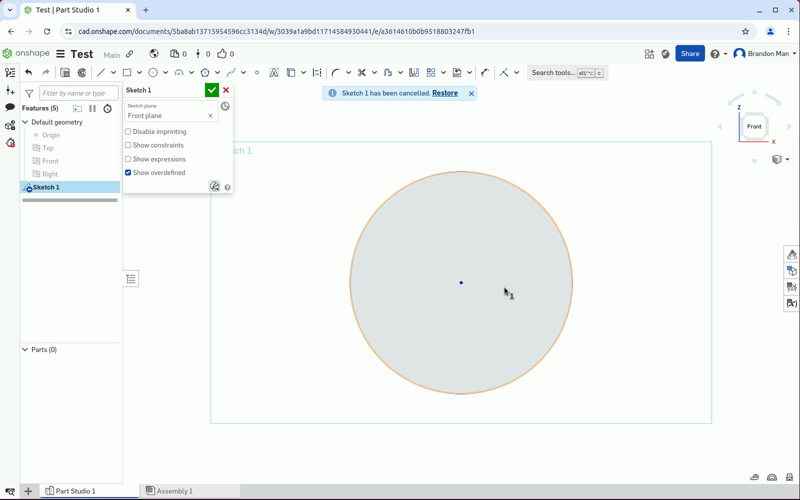
mouse_move(73, 352)
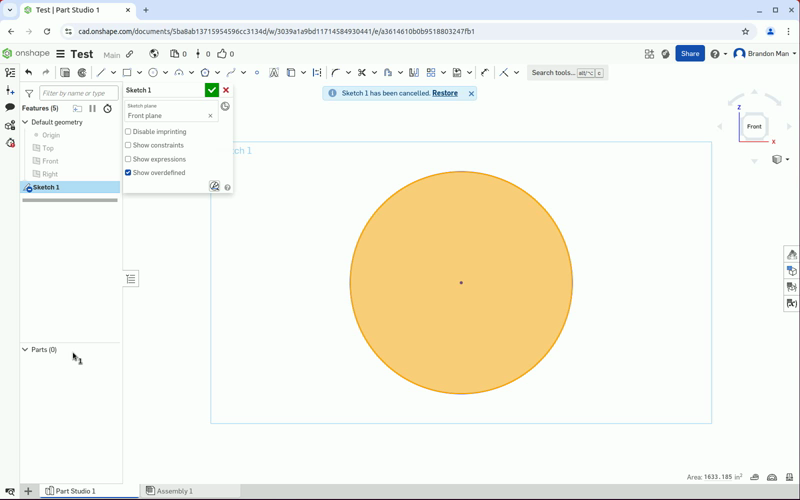
key(shift+y)
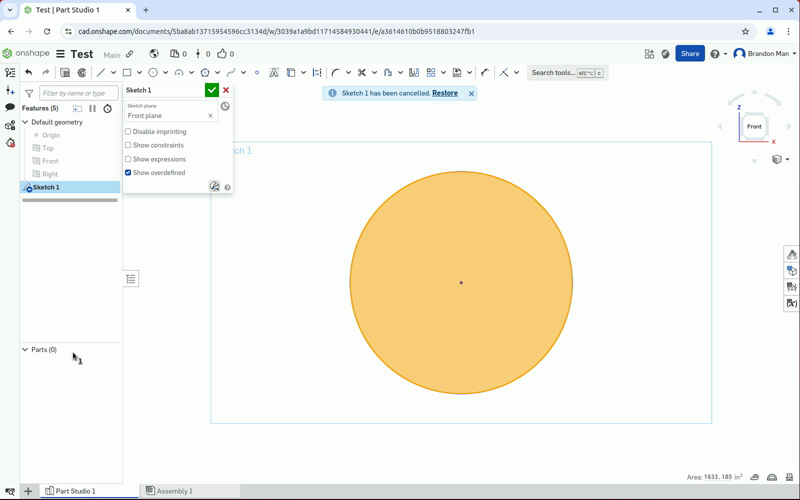
key(shift+e)
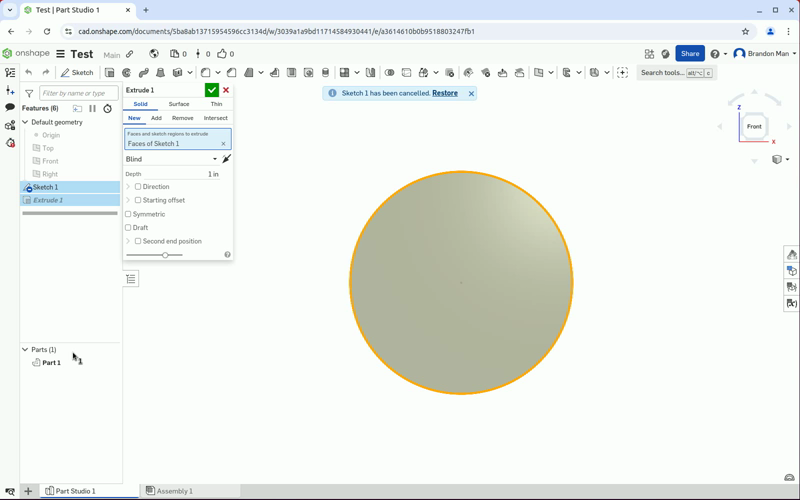
mouse_move(143, 106)
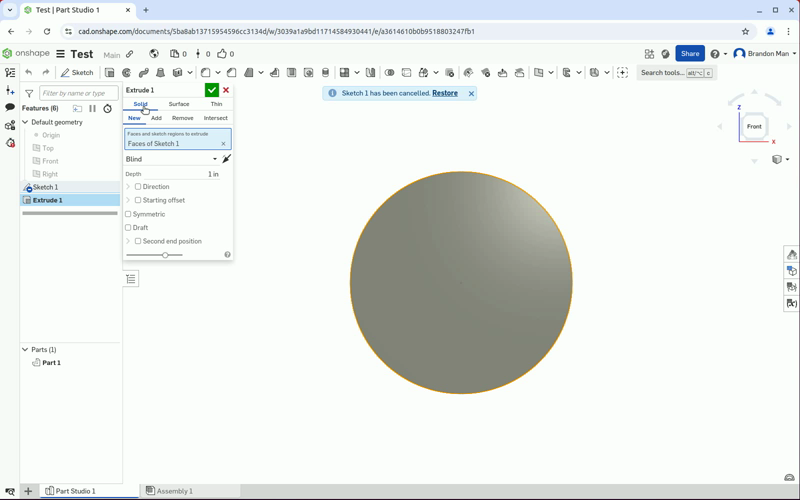
click(143, 106)
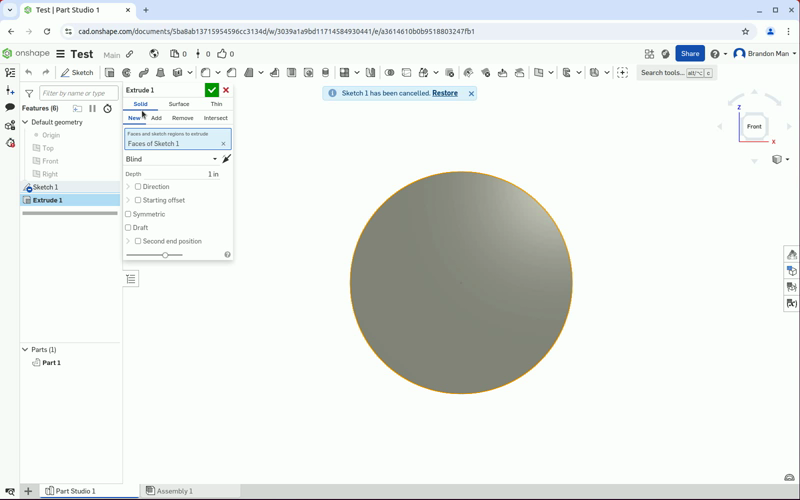
mouse_move(137, 120)
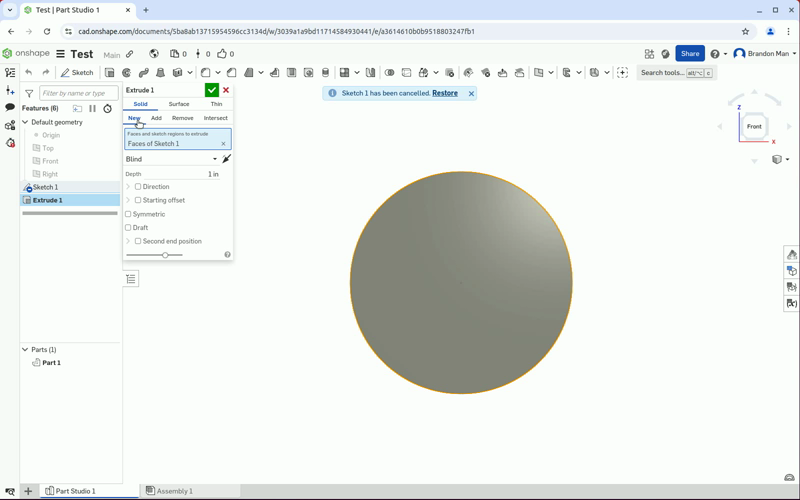
click(137, 120)
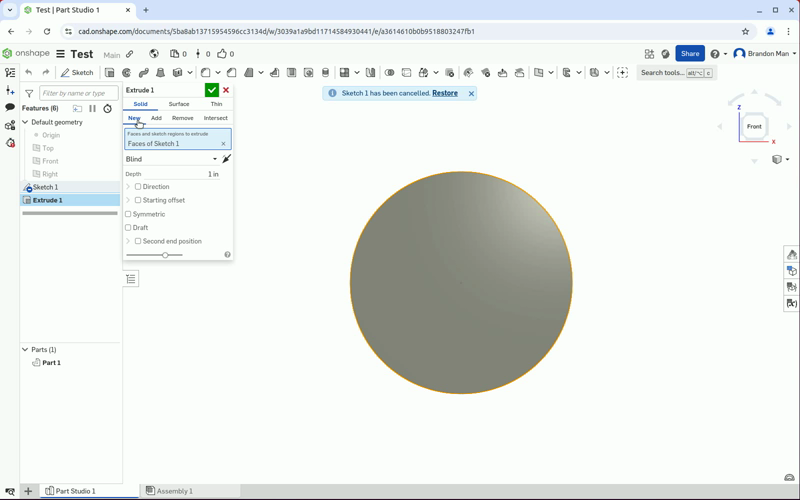
key(tab, 4)
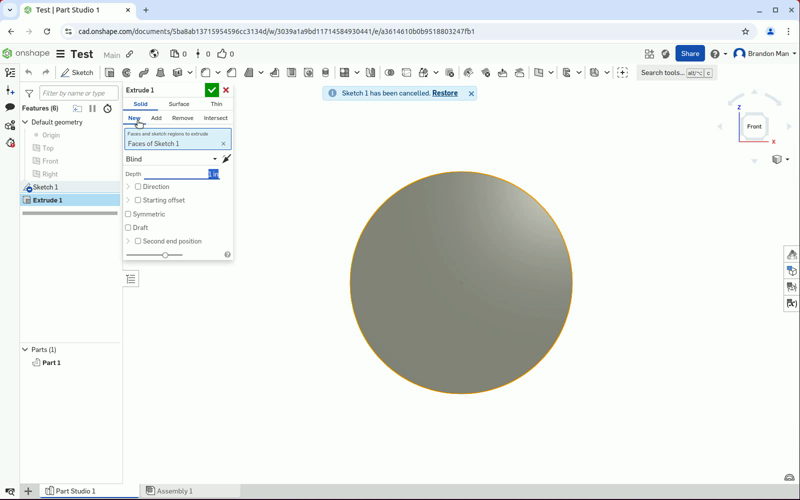
text(7.703)
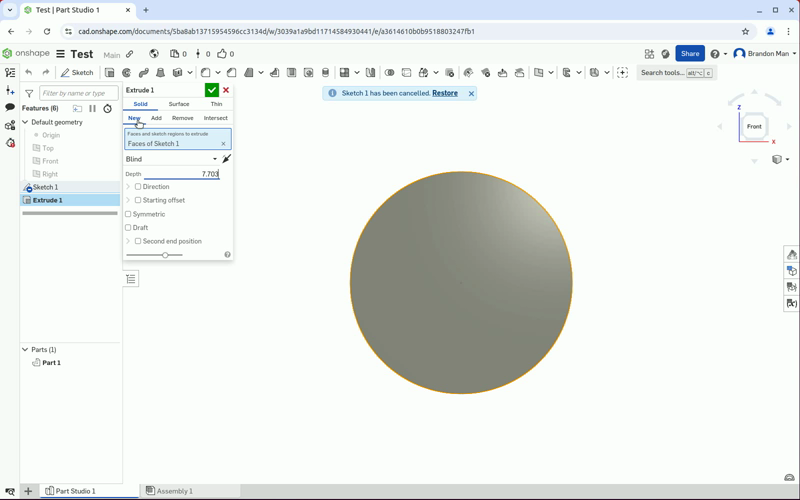
key(enter)
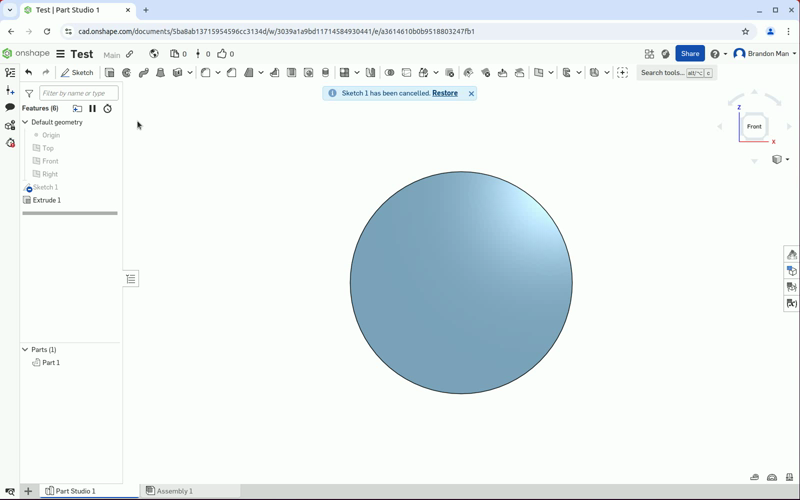
key(shift+h)
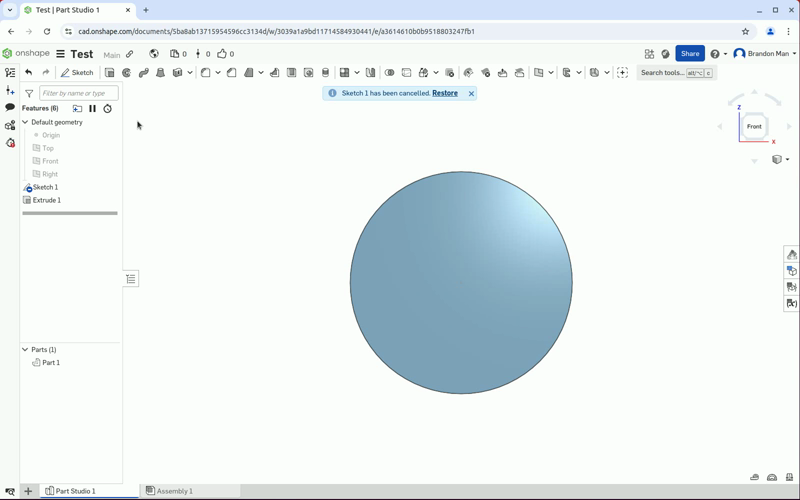
key(shift+h)
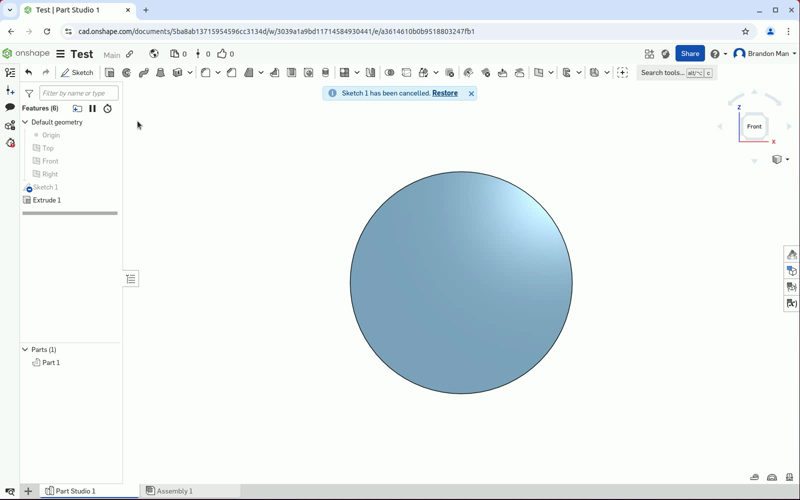
mouse_move(73, 189)
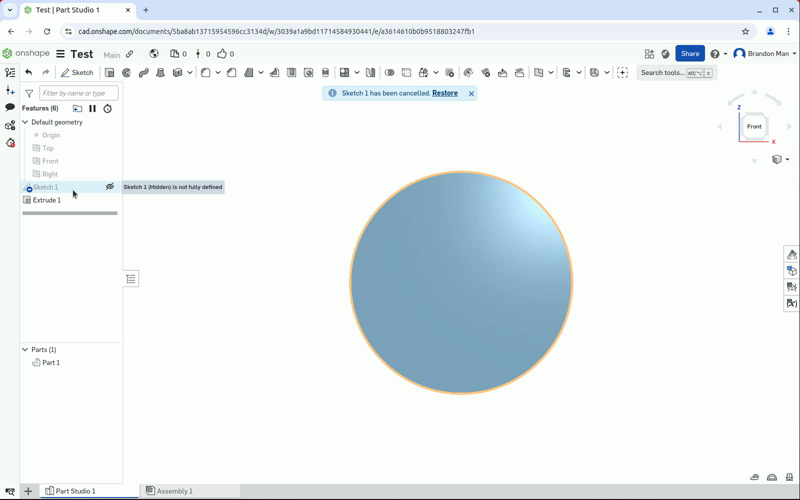
click(73, 189)
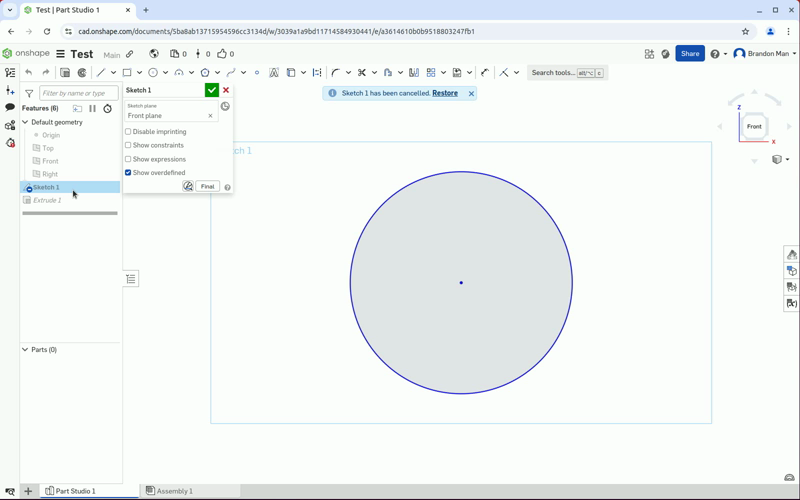
mouse_move(229, 92)
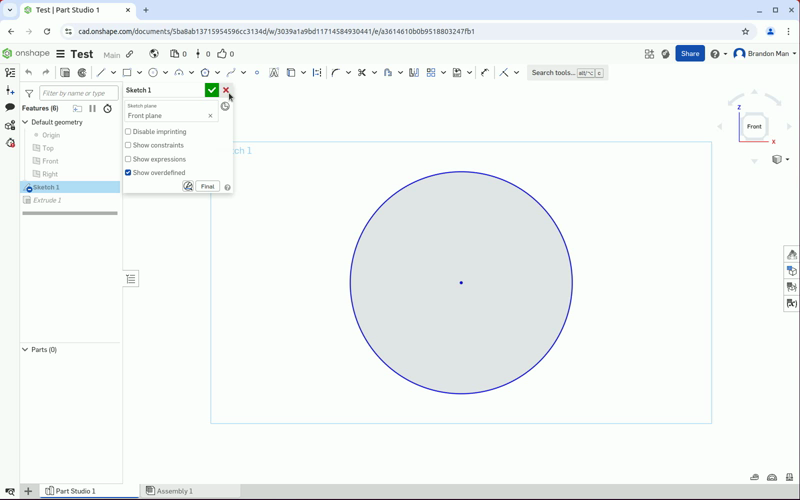
click(229, 92)
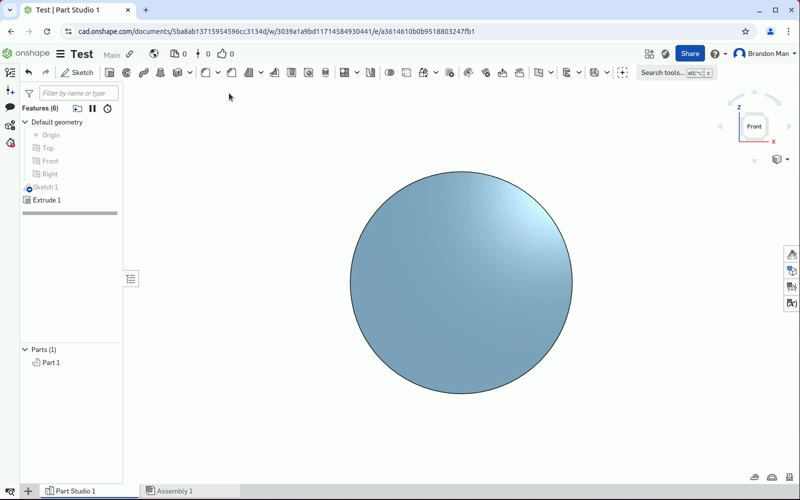
mouse_move(541, 75)
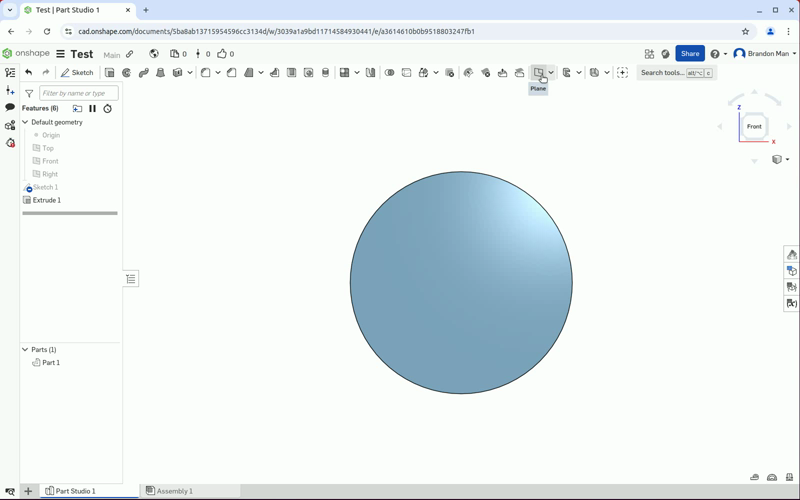
click(541, 75)
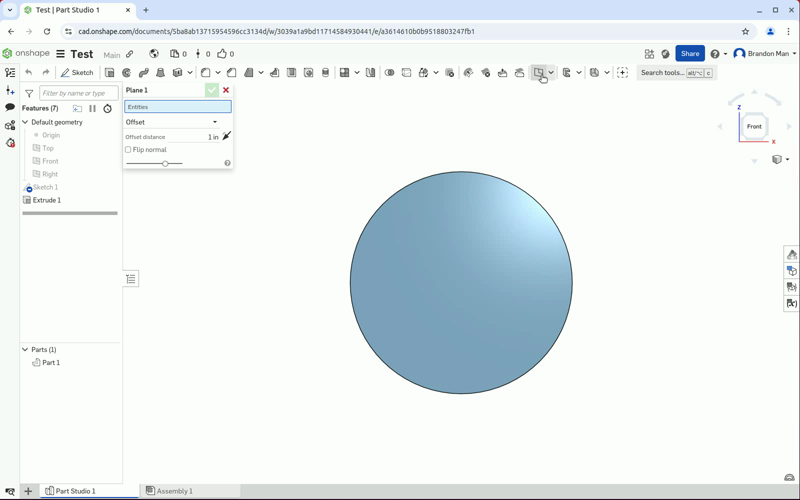
mouse_move(73, 163)
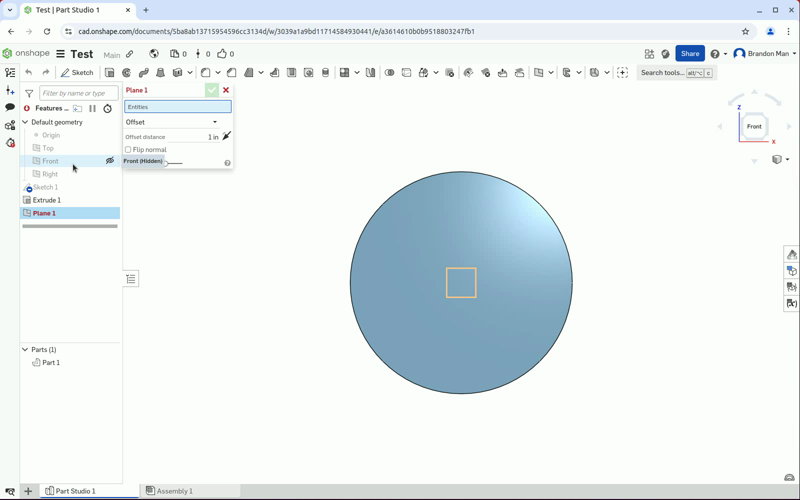
click(73, 163)
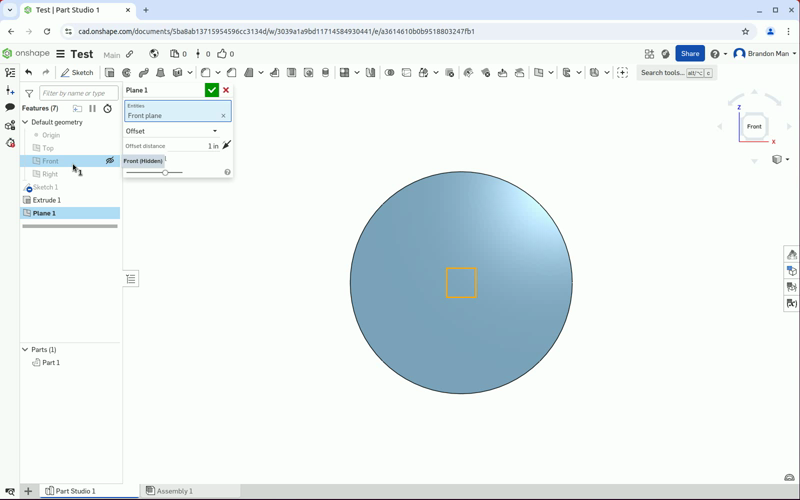
key(tab, 2)
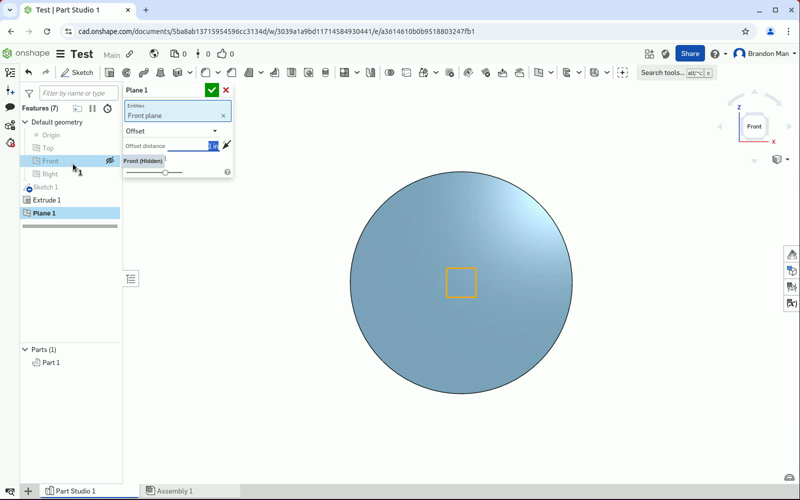
text(7.703)
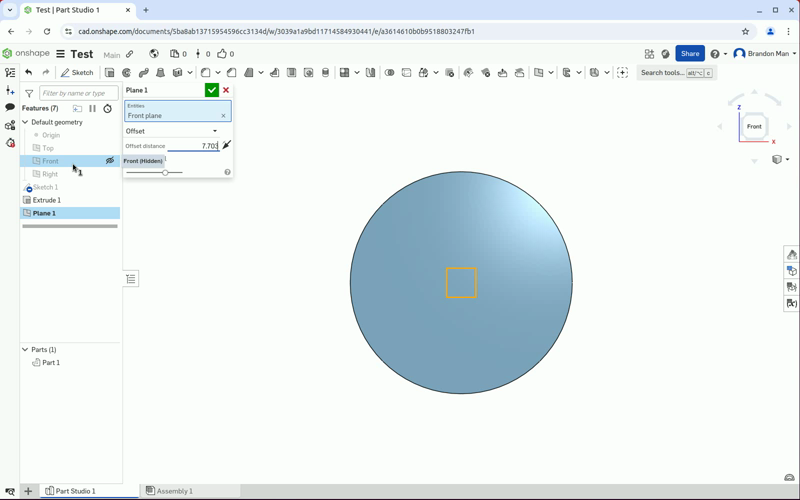
key(enter, 2)
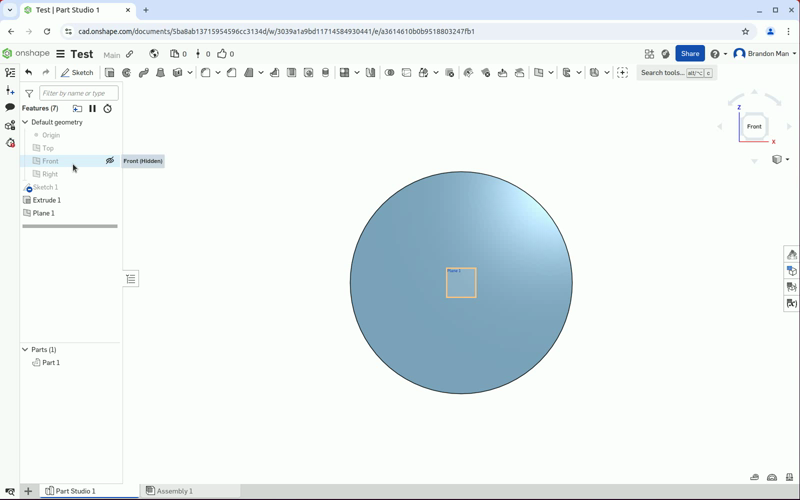
key(shift+s)
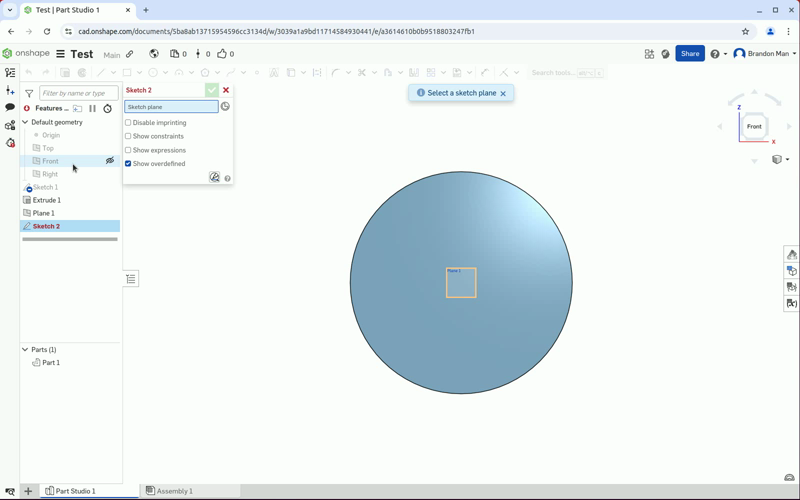
mouse_move(73, 215)
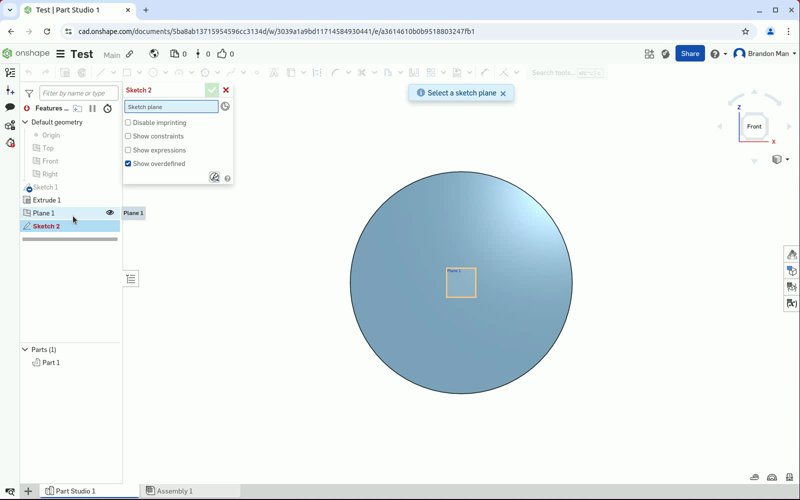
click(73, 215)
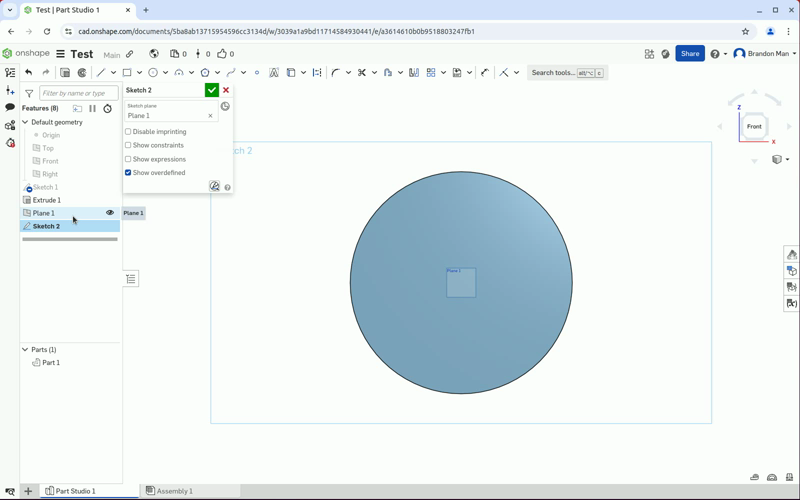
mouse_move(73, 352)
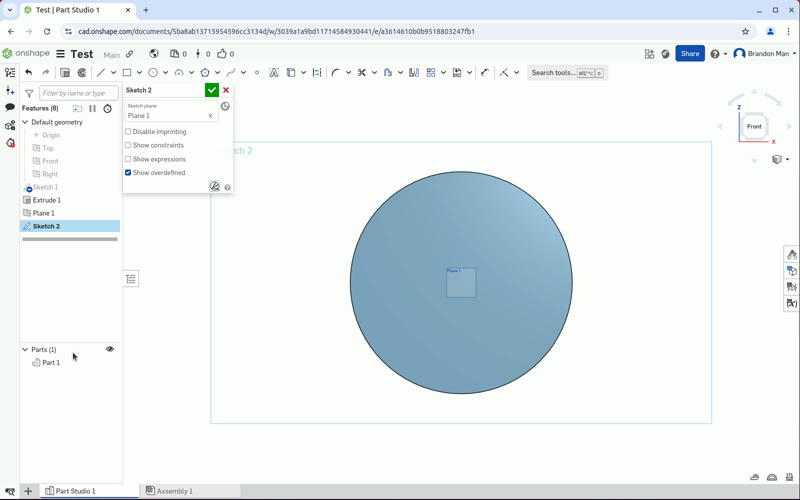
key(y)
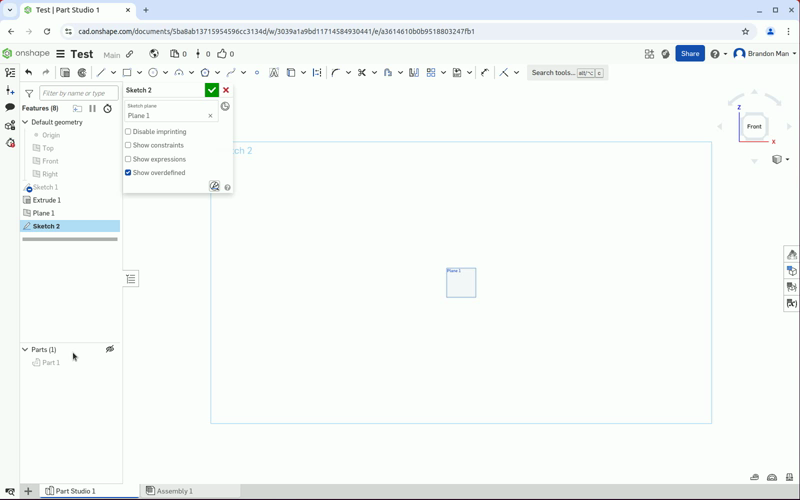
key(c)
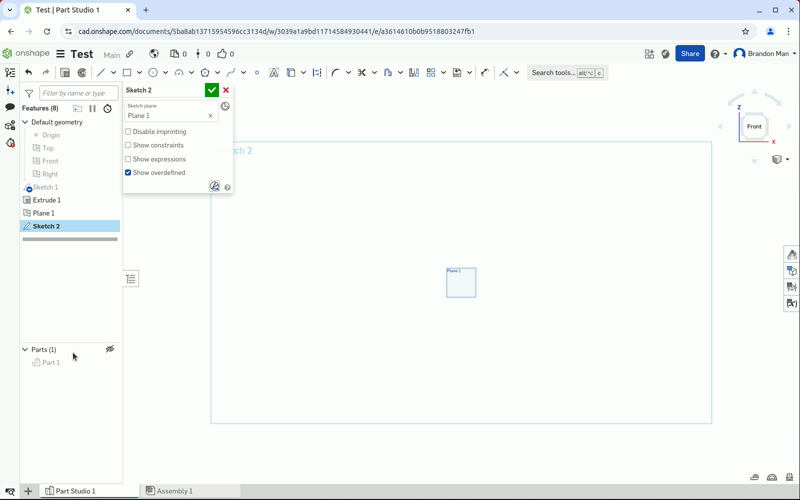
key_down(shift)
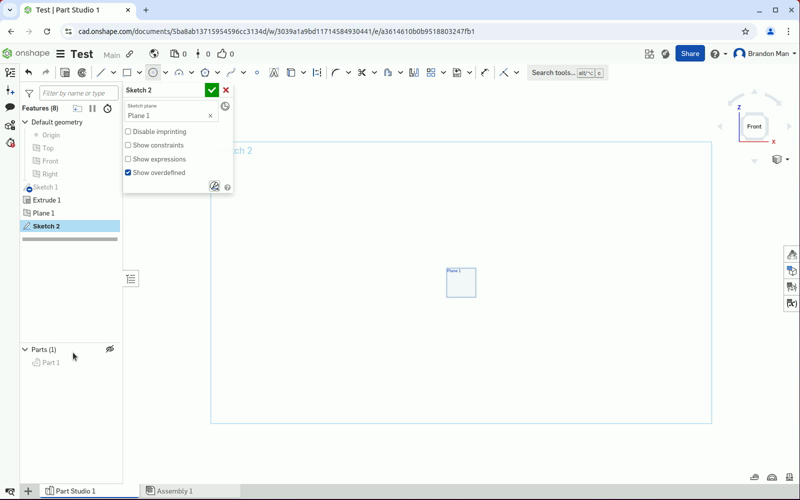
mouse_move(407, 230)
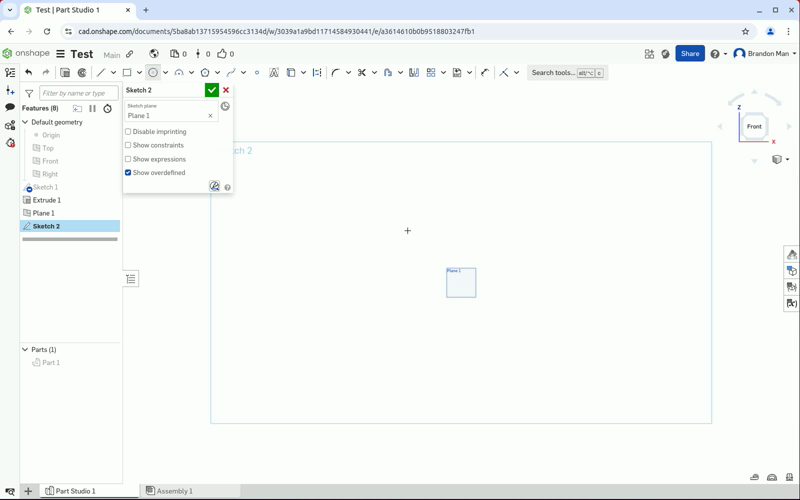
click(407, 230)
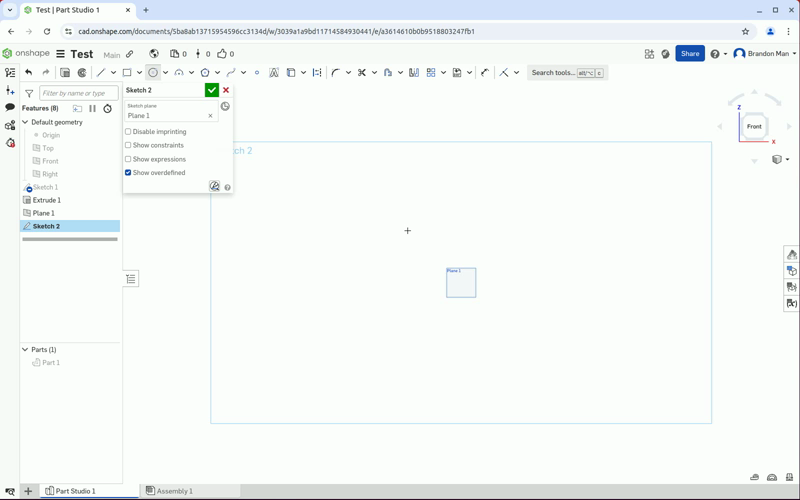
key_up(shift)
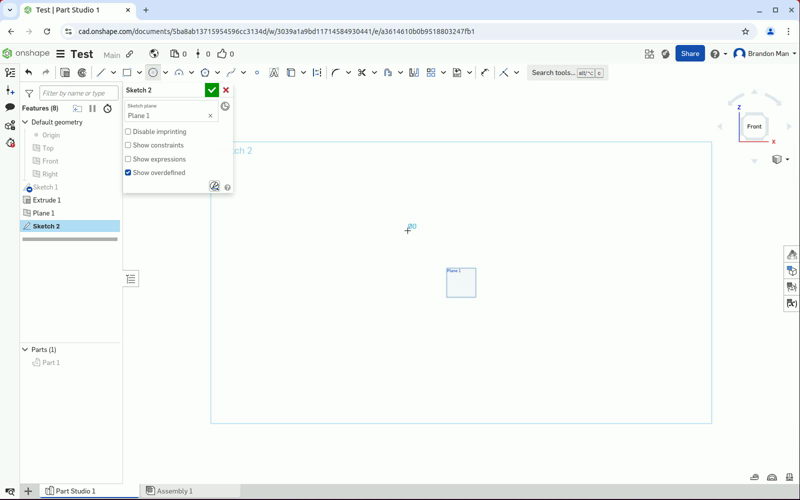
mouse_move(433, 230)
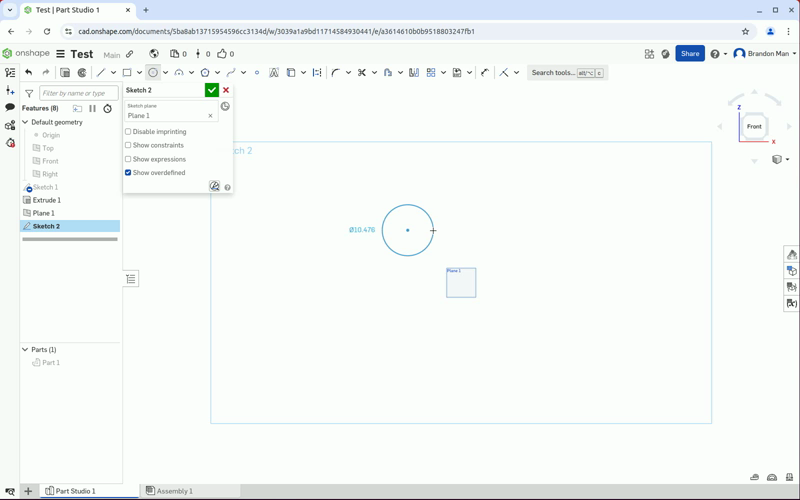
click(433, 230)
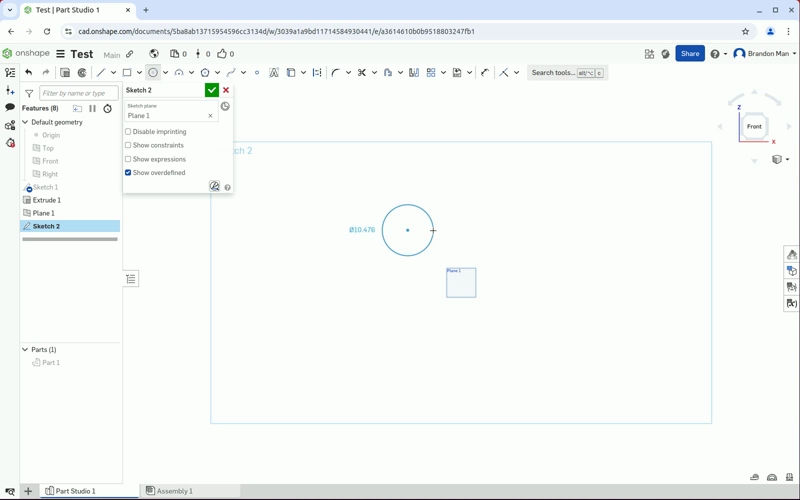
key(esc)
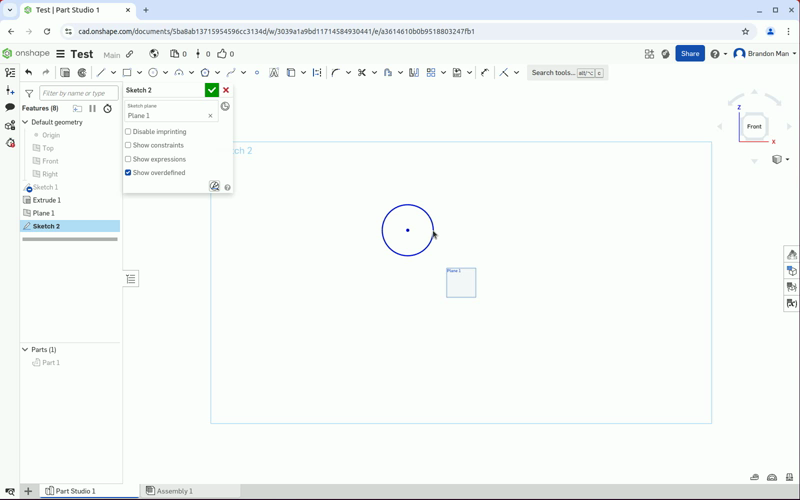
mouse_move(408, 253)
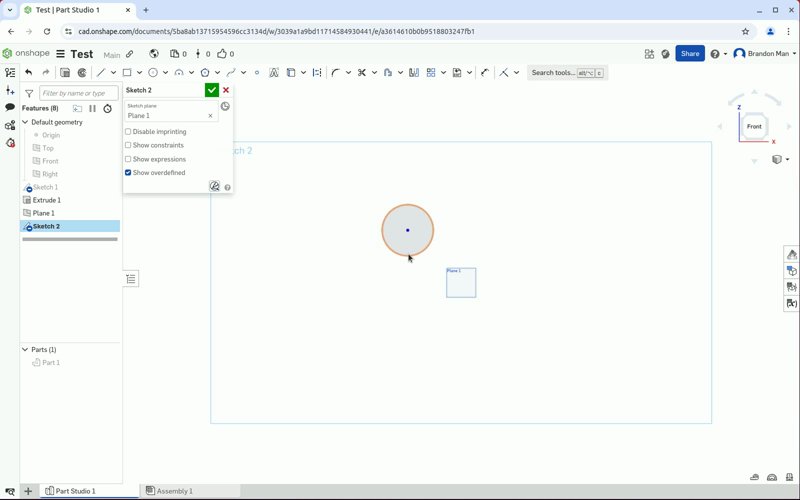
click(408, 253)
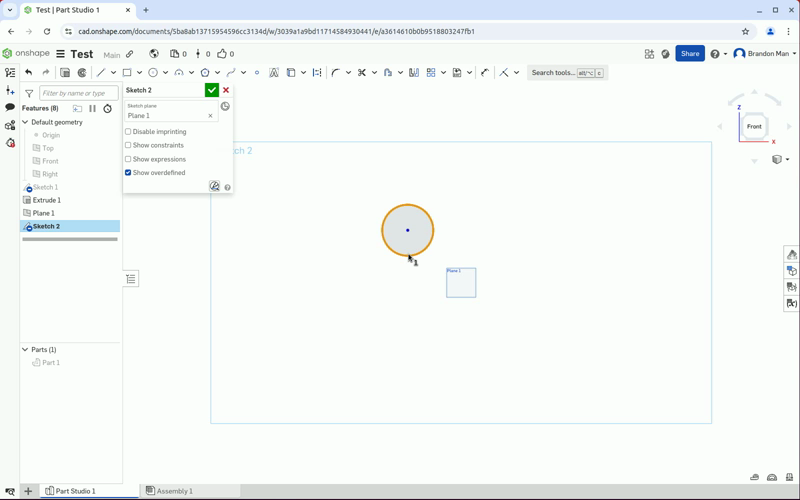
mouse_move(73, 352)
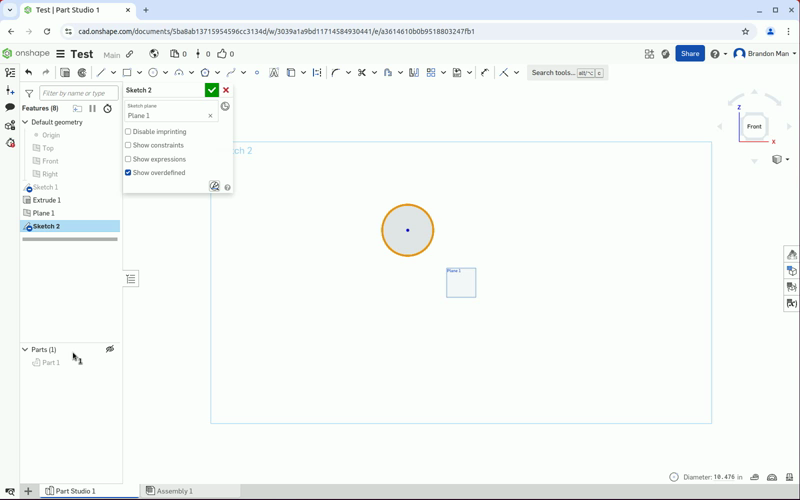
key(shift+y)
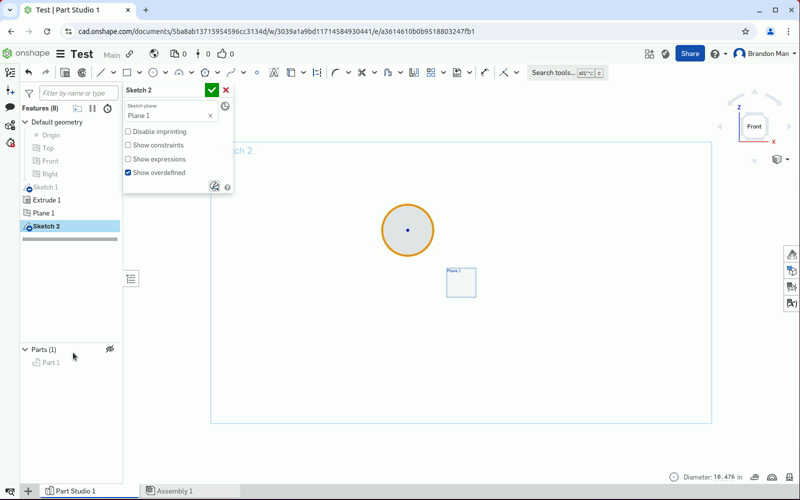
key(shift+e)
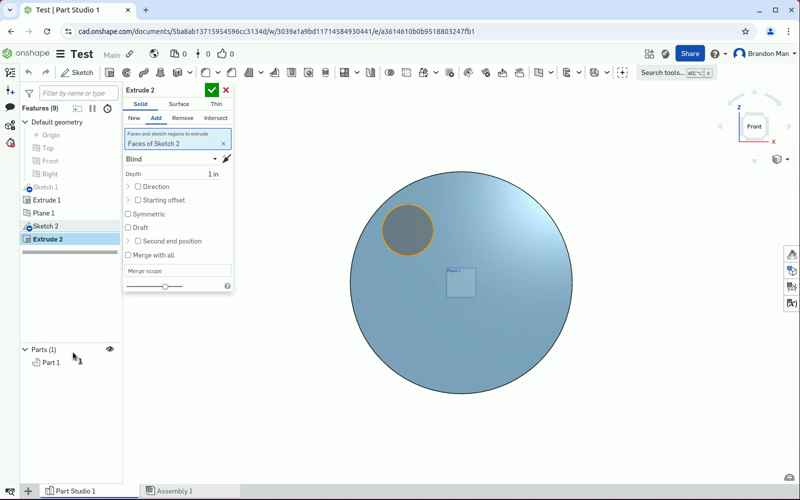
mouse_move(143, 106)
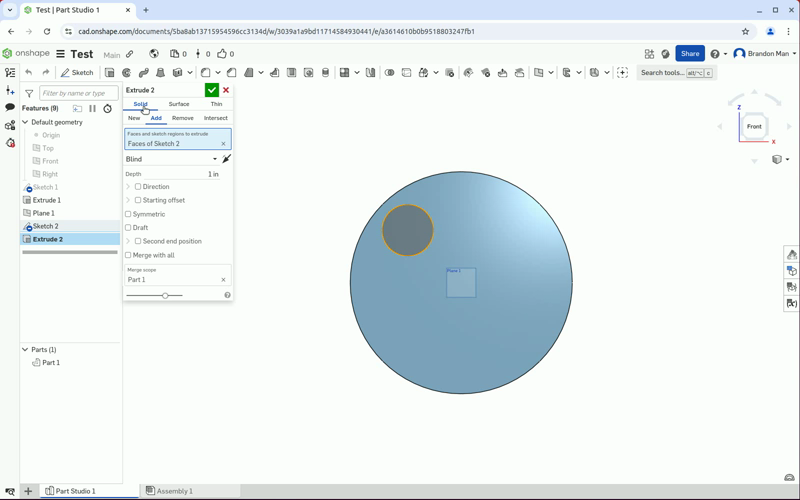
click(143, 106)
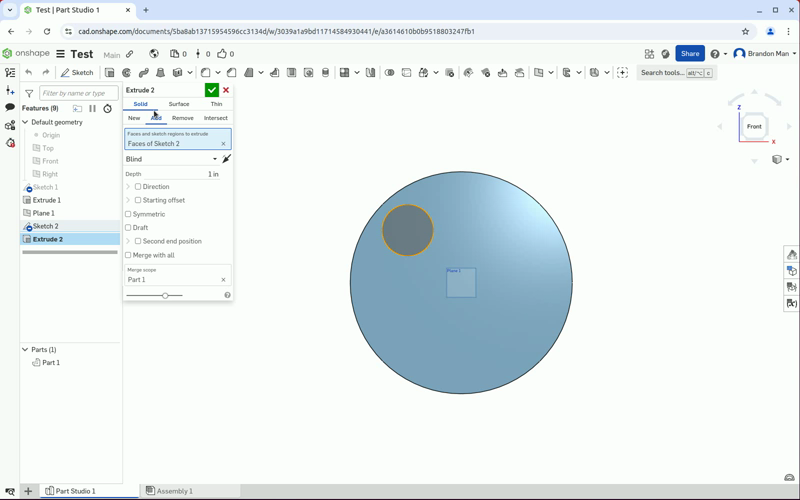
mouse_move(186, 120)
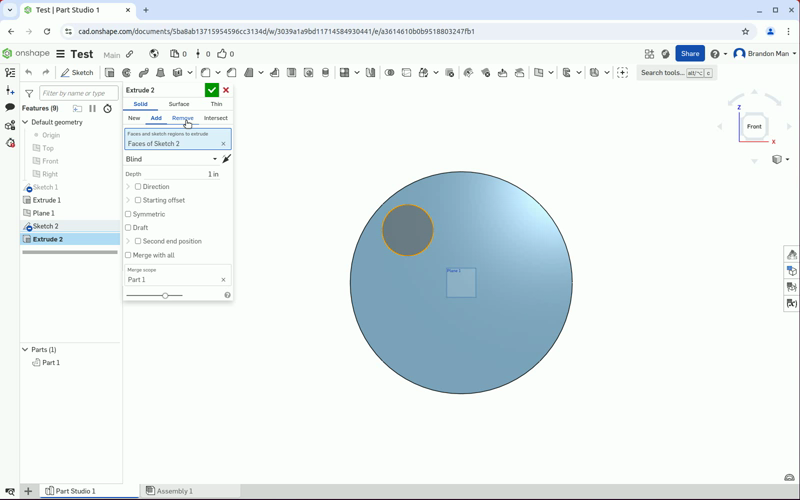
click(186, 120)
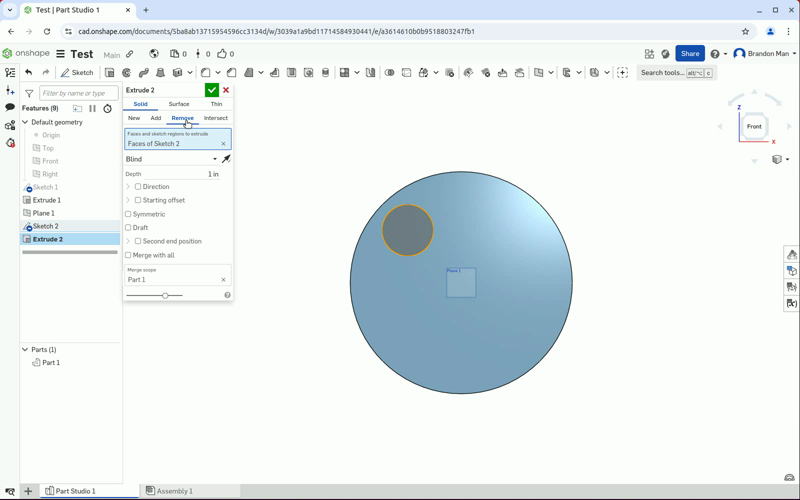
key(tab, 4)
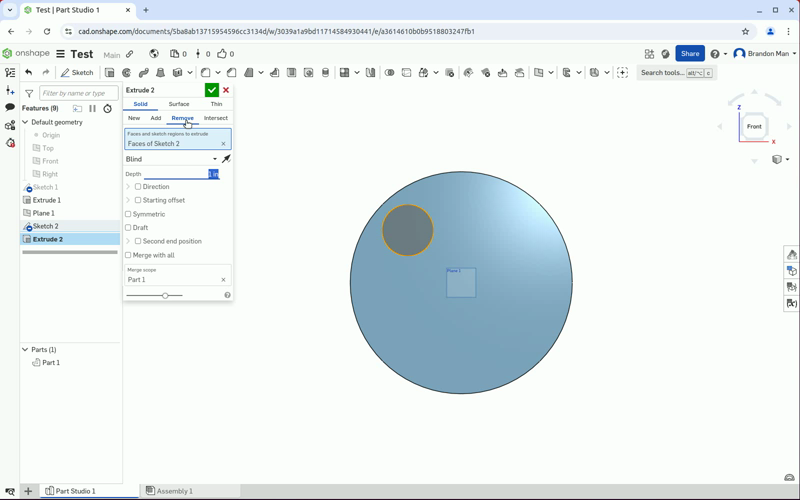
text(7.703)
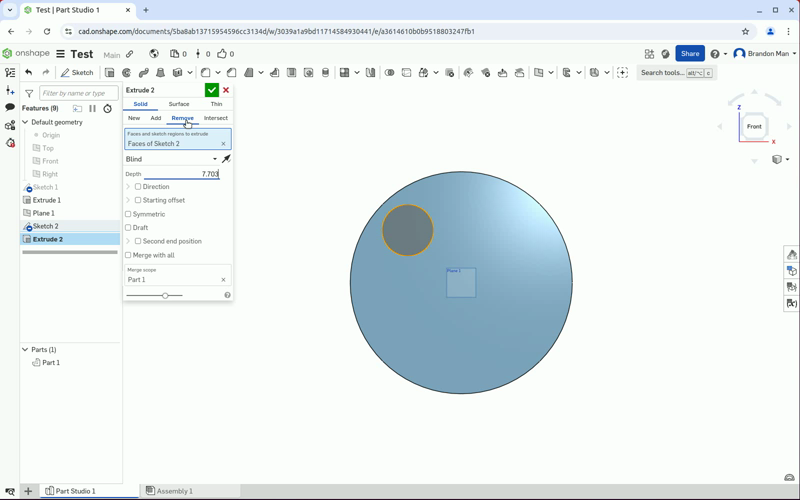
key(tab, 6)
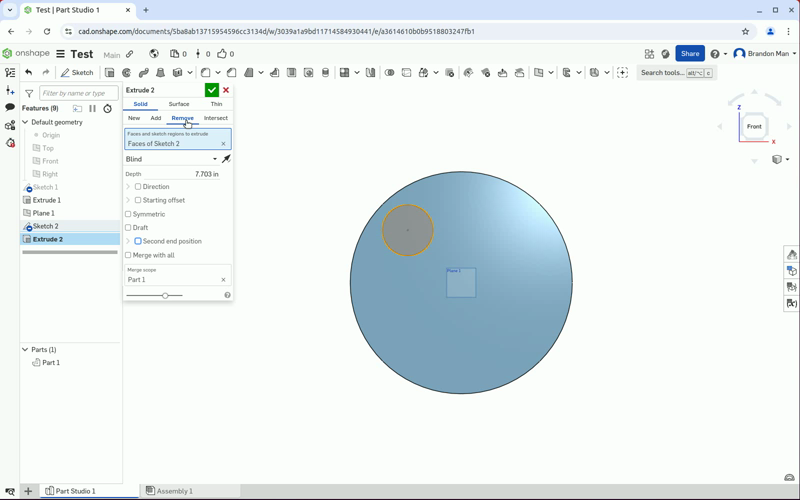
key(space)
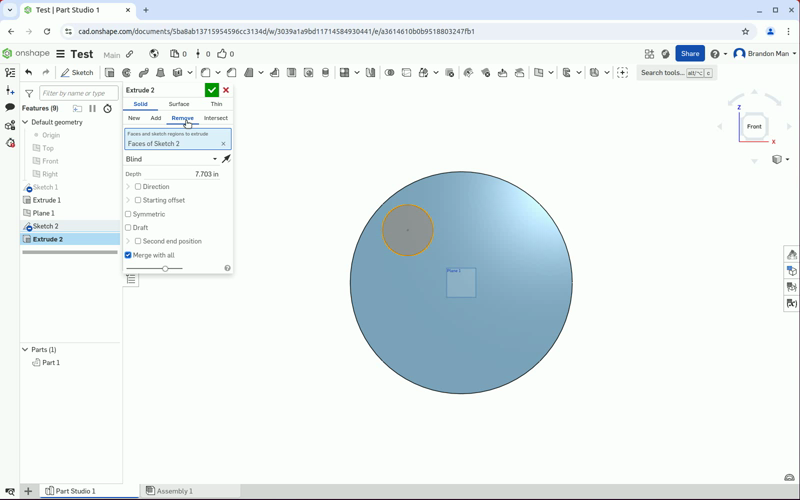
key(enter)
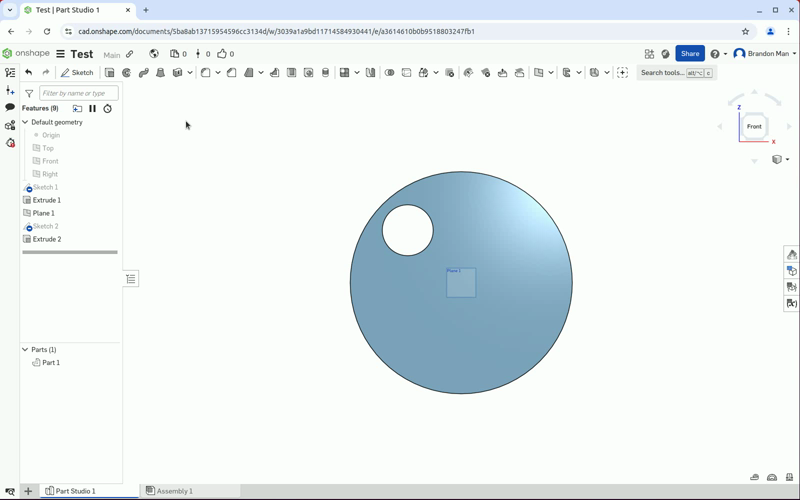
key(shift+h)
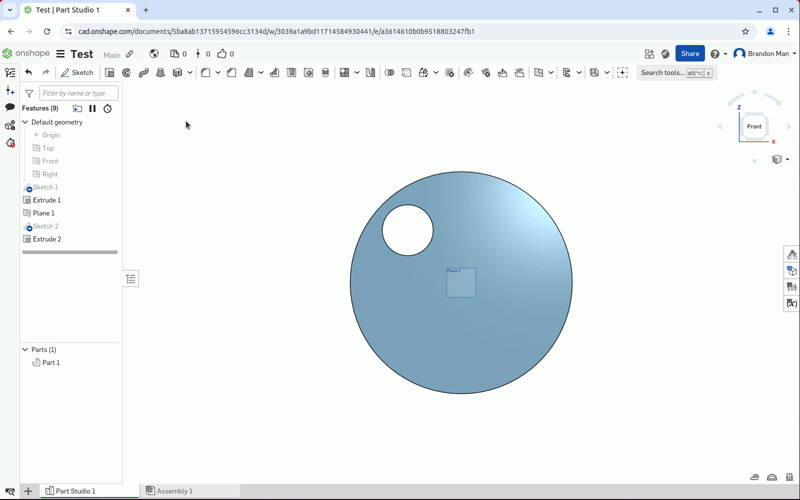
key(shift+h)
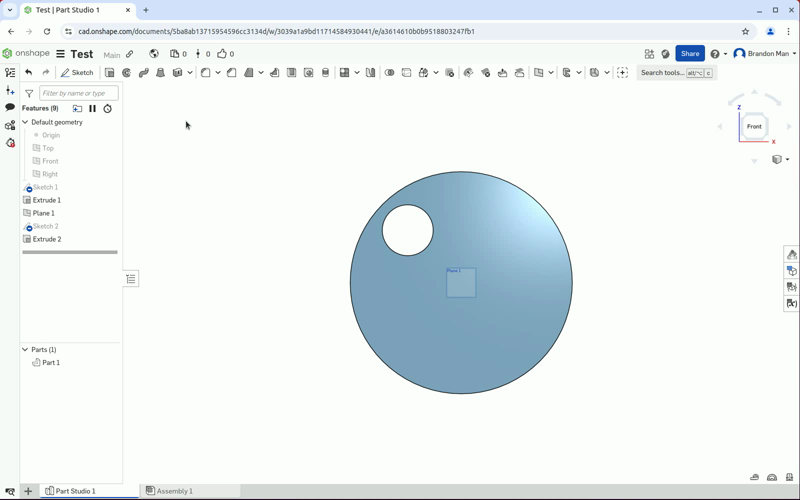
mouse_move(73, 189)
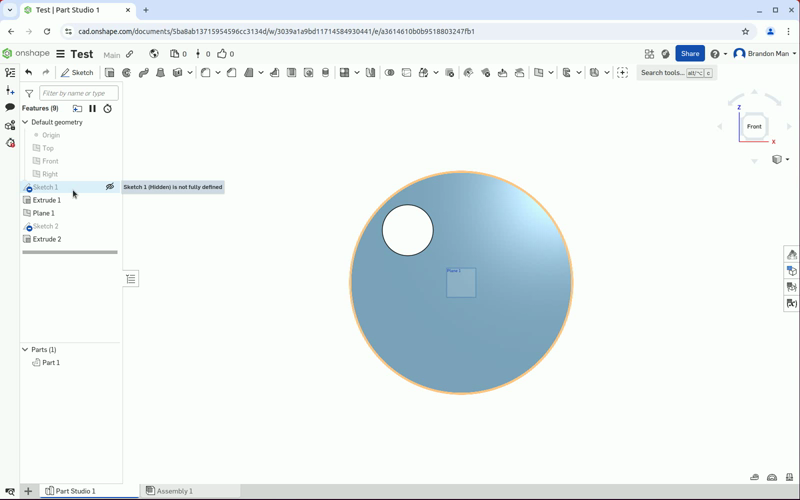
click(73, 189)
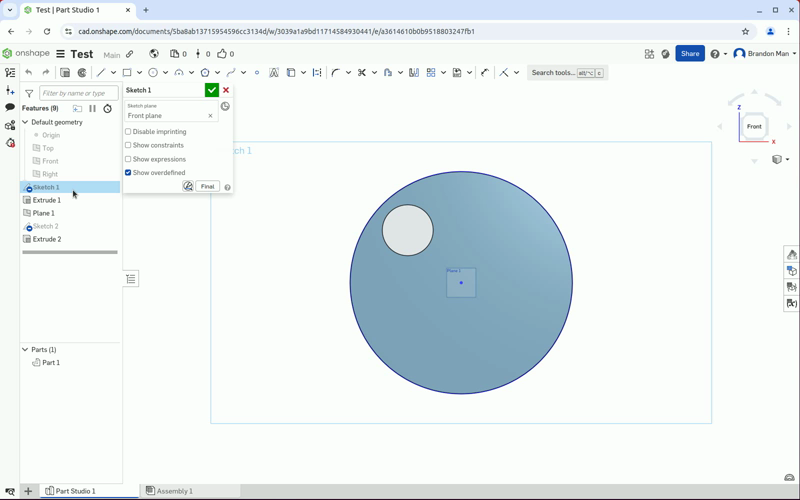
mouse_move(229, 92)
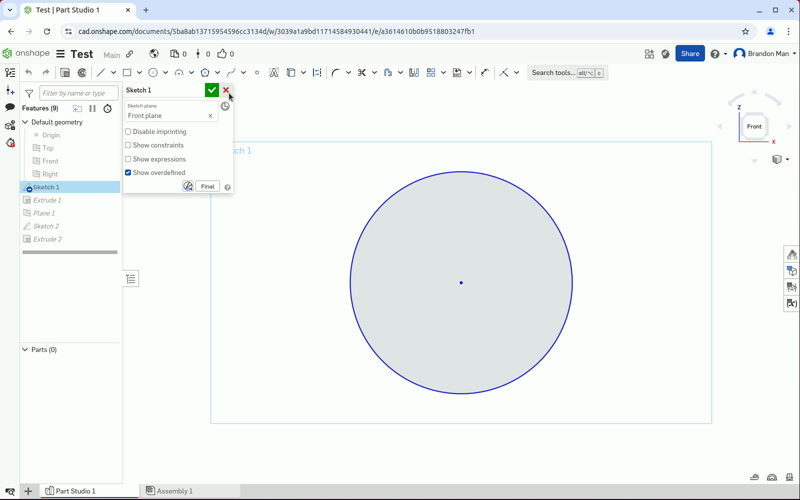
click(229, 92)
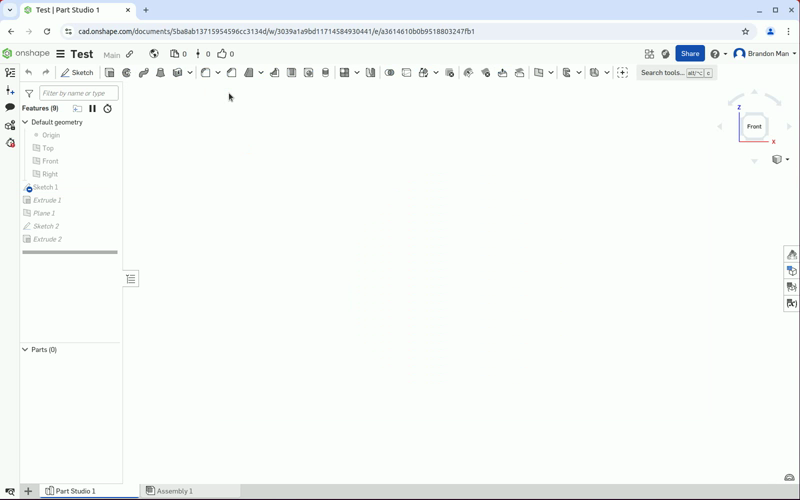
key(shift+s)
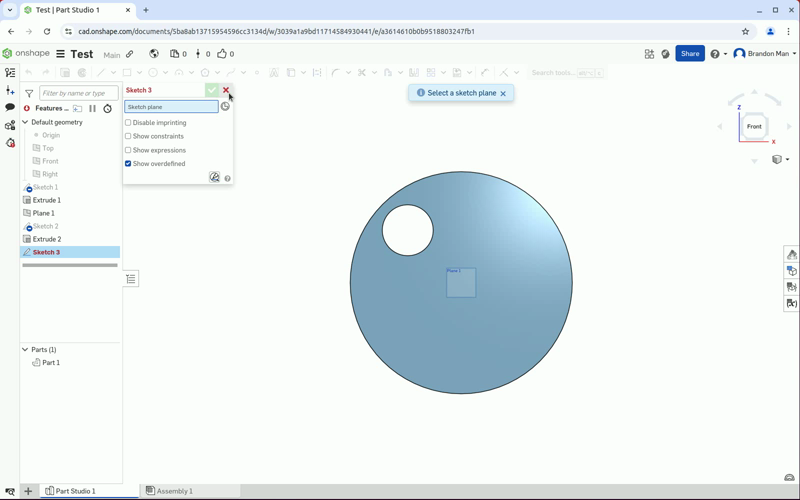
mouse_move(73, 215)
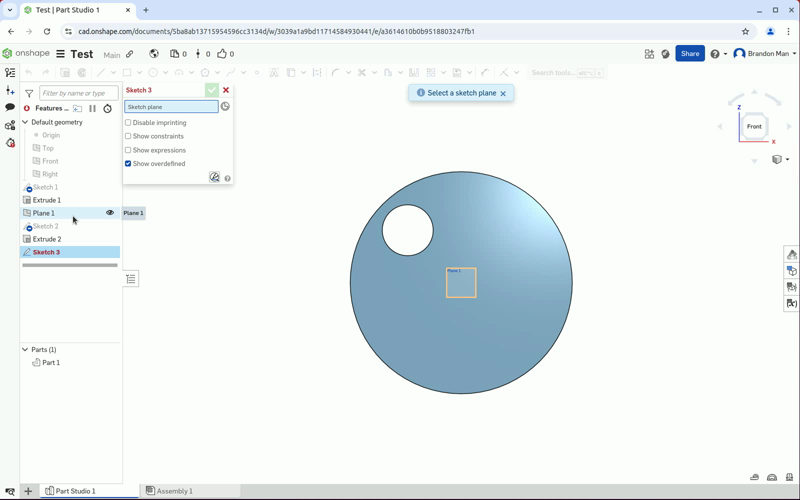
click(73, 215)
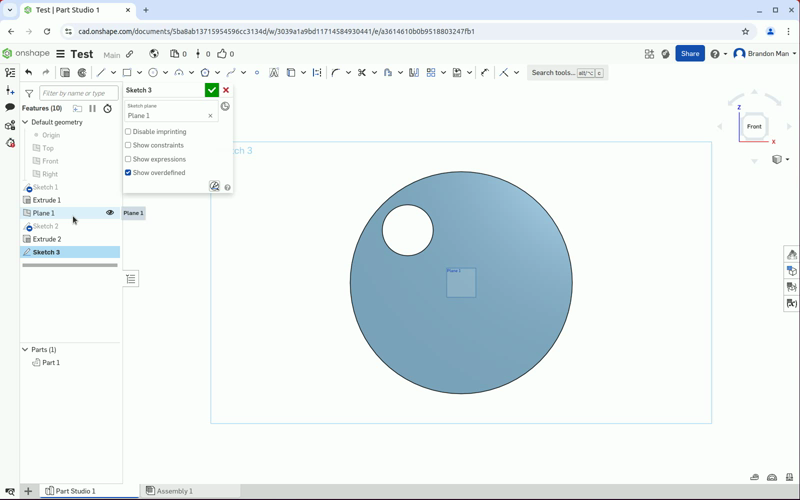
mouse_move(73, 352)
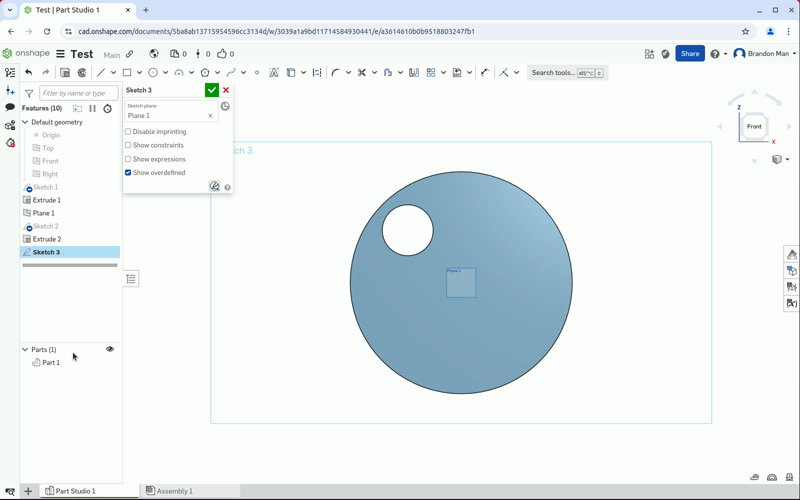
key(y)
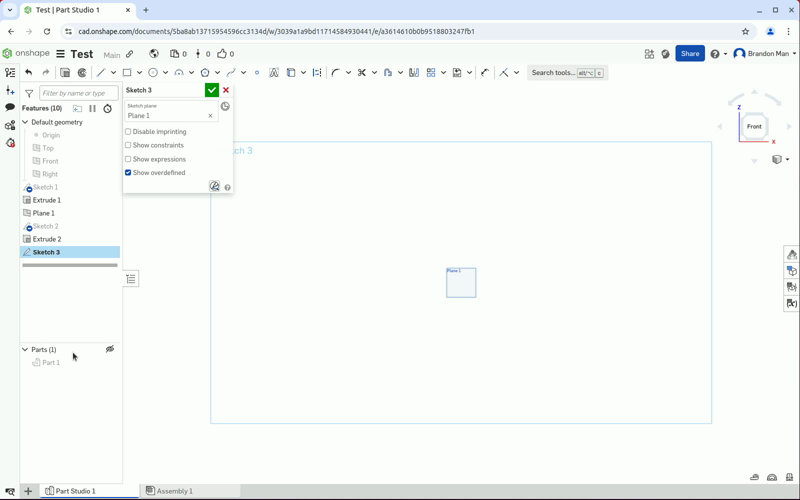
key(c)
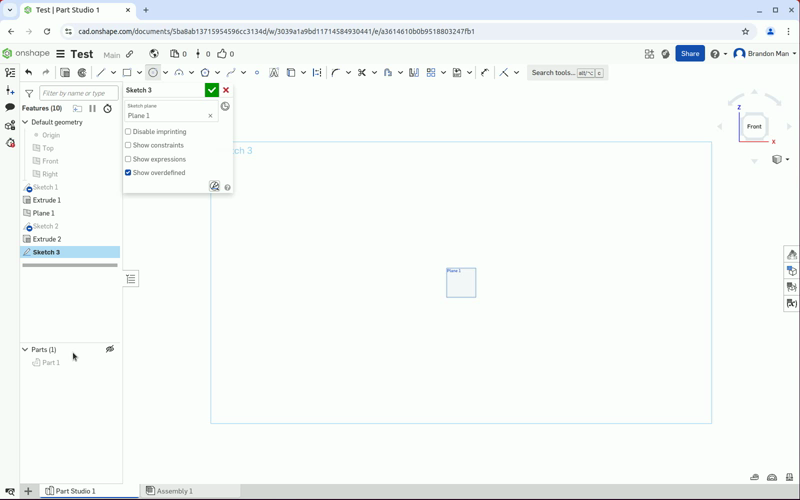
key_down(shift)
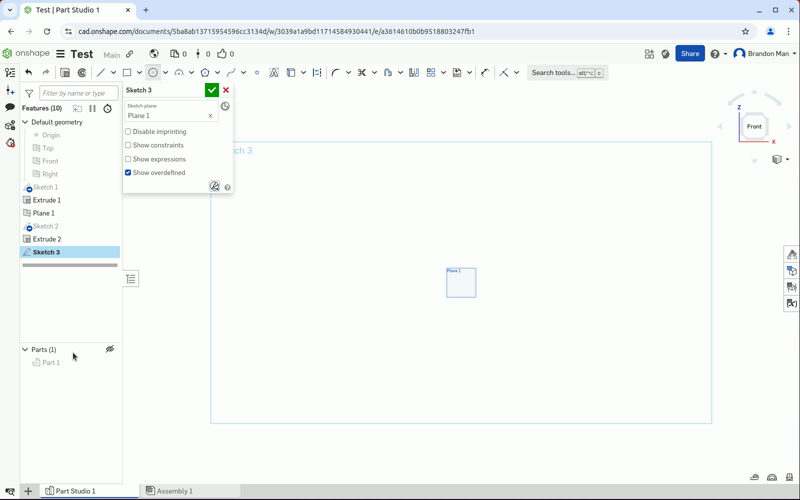
mouse_move(461, 357)
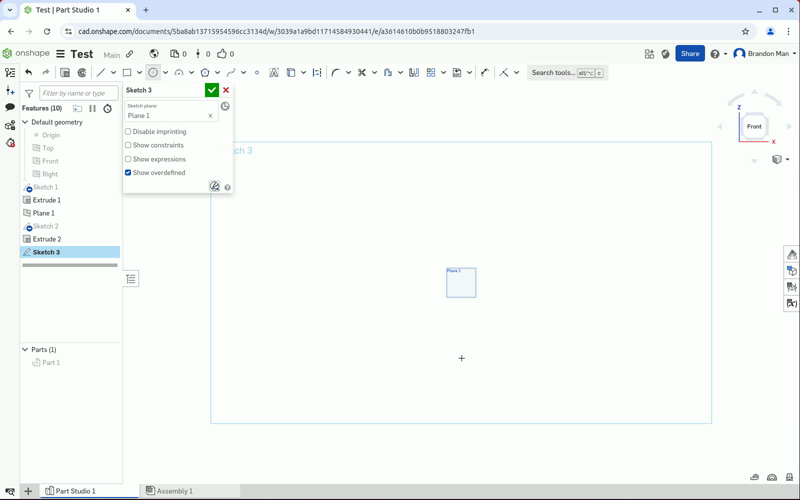
click(461, 357)
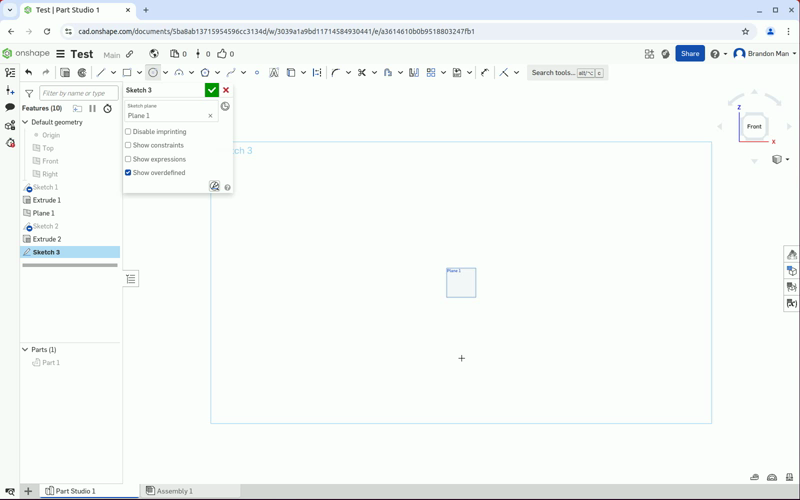
key_up(shift)
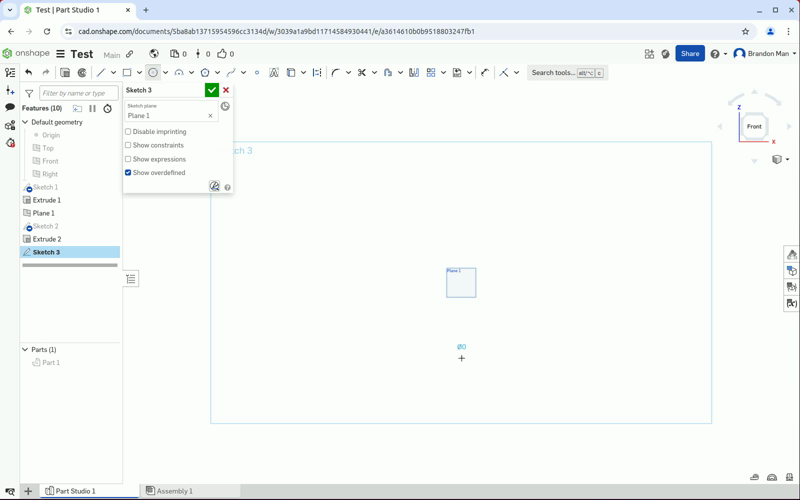
mouse_move(487, 357)
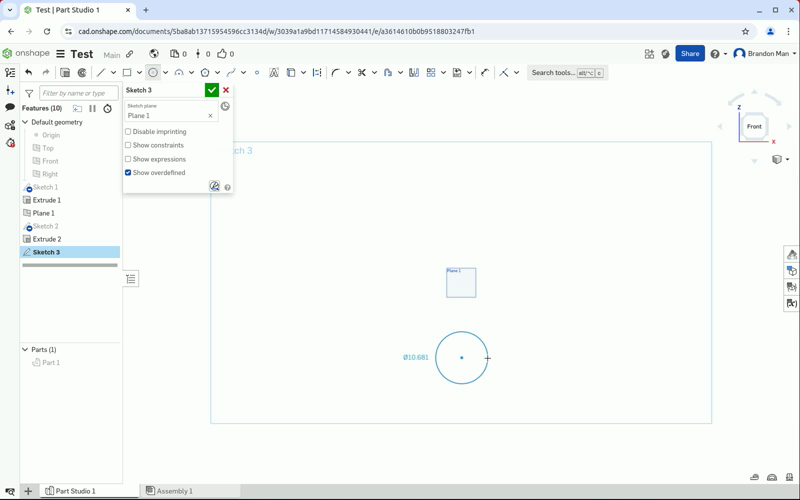
click(487, 357)
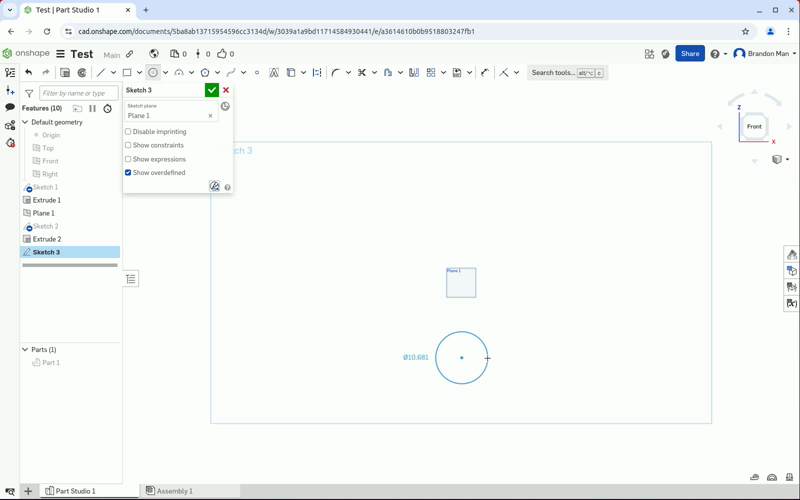
key(esc)
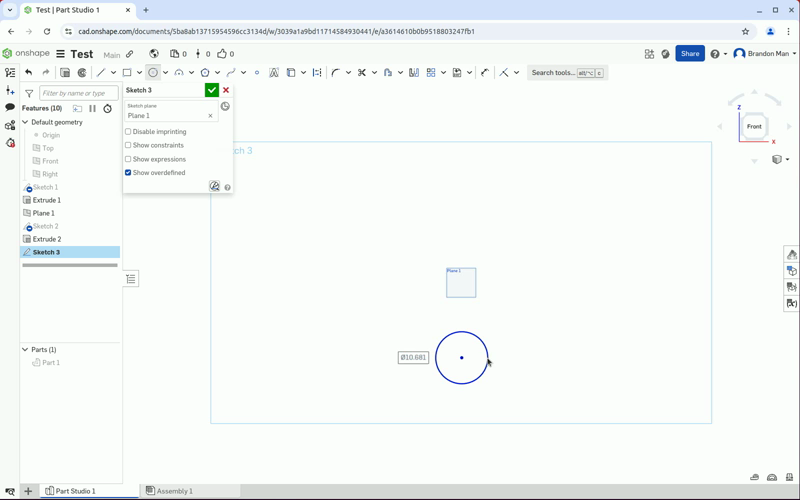
mouse_move(464, 336)
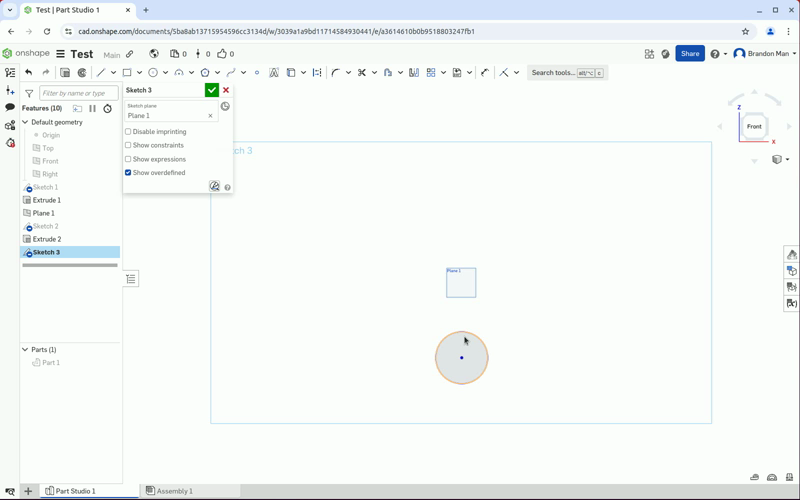
click(464, 336)
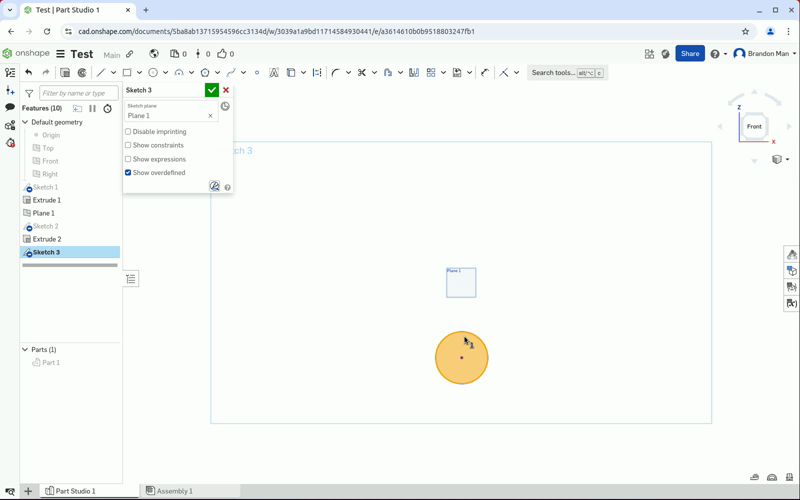
mouse_move(73, 352)
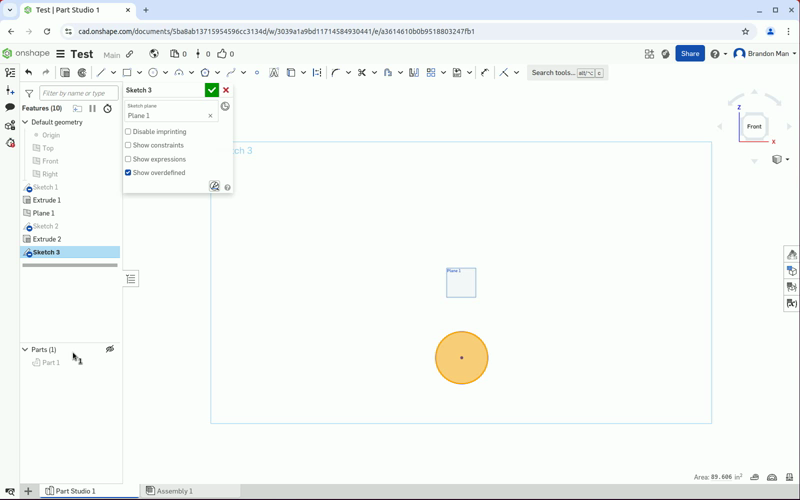
key(shift+y)
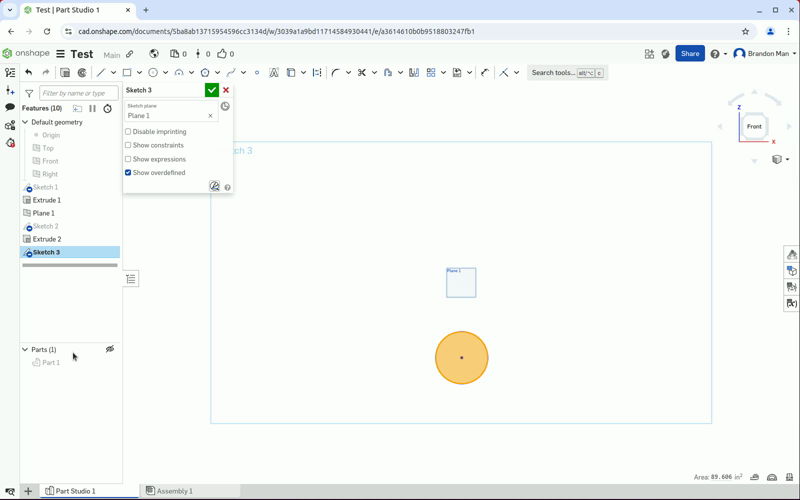
key(shift+e)
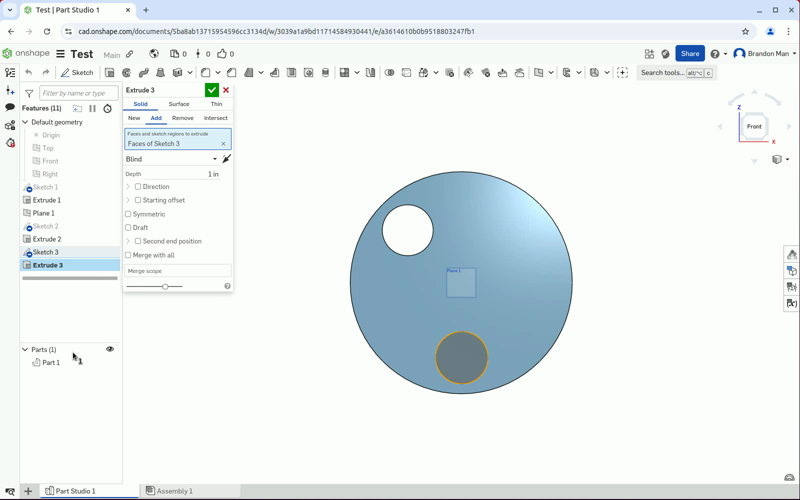
mouse_move(143, 106)
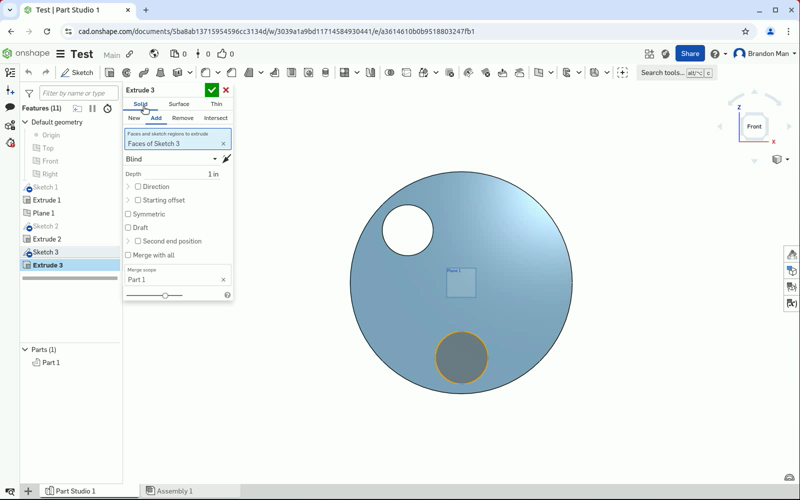
click(143, 106)
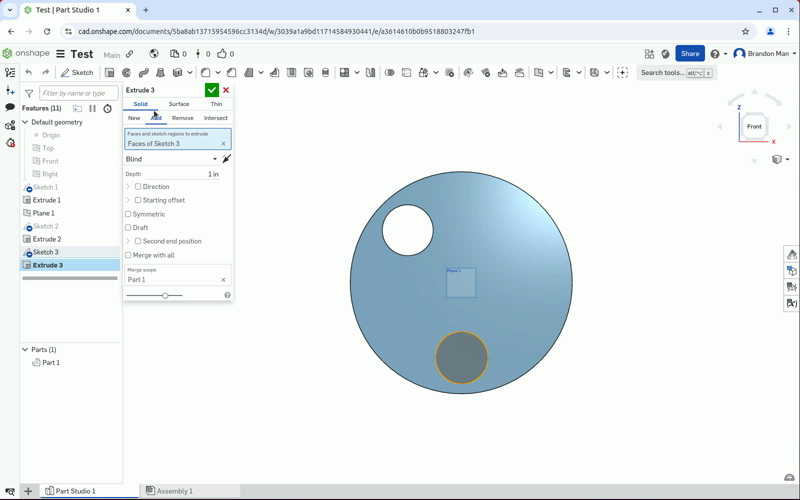
mouse_move(186, 120)
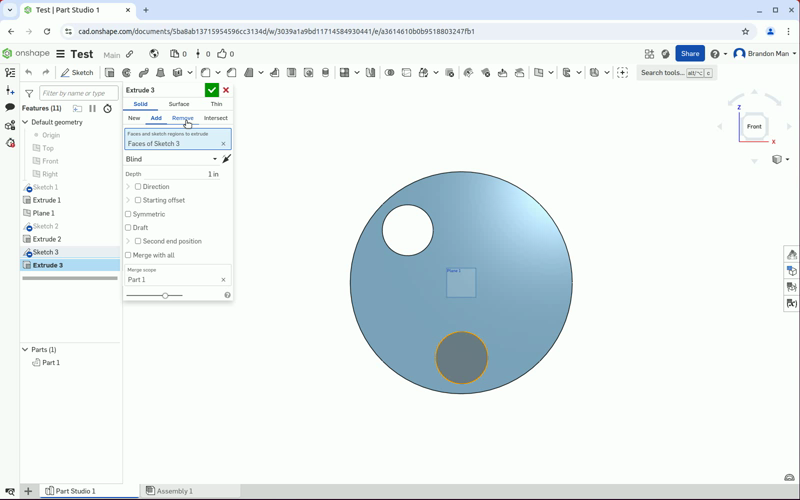
click(186, 120)
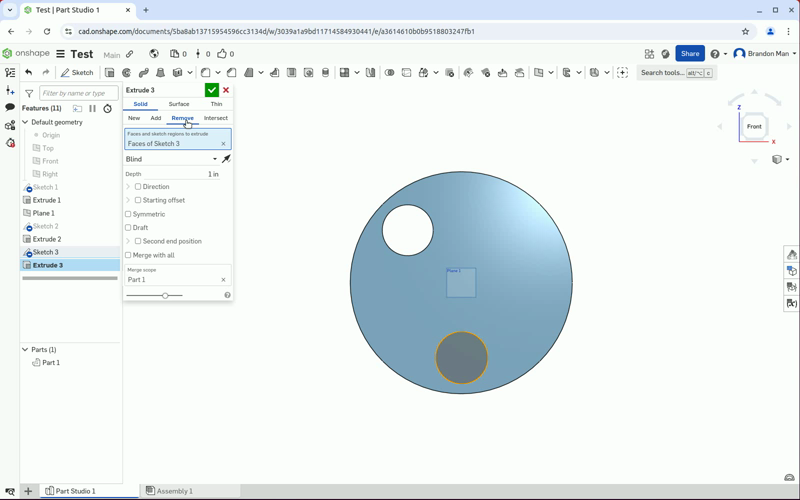
key(tab, 4)
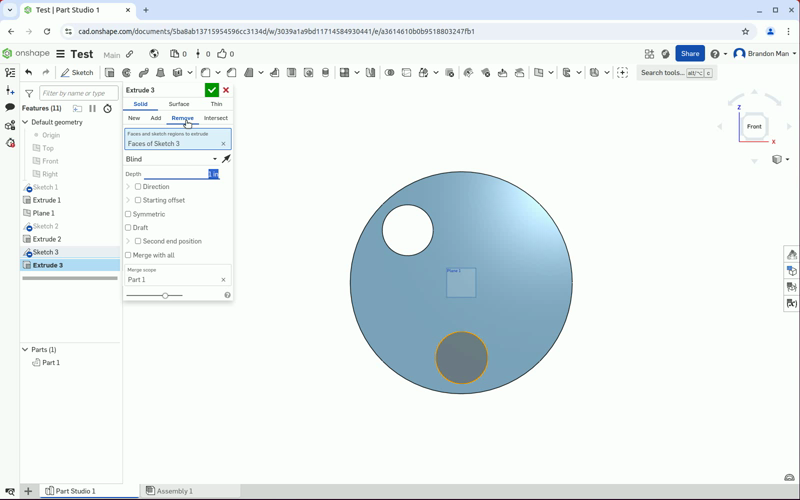
text(7.703)
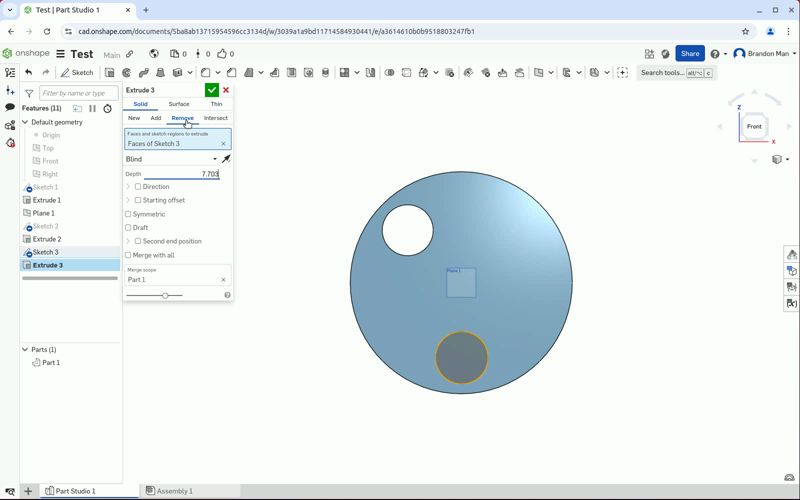
key(tab, 6)
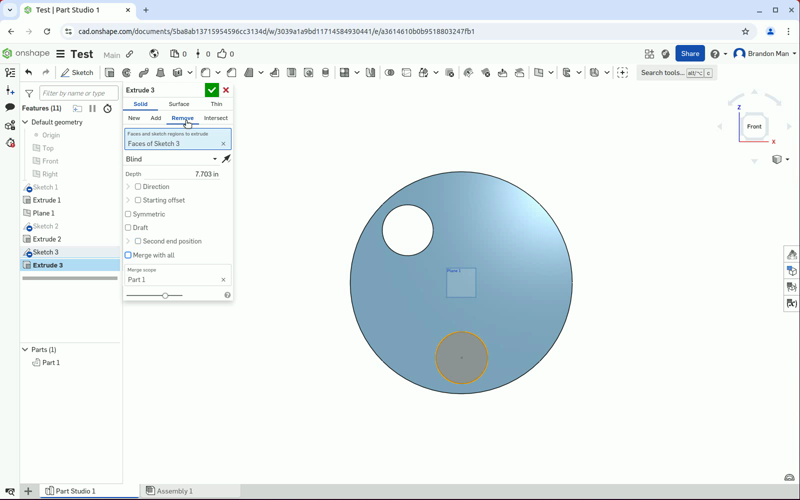
key(space)
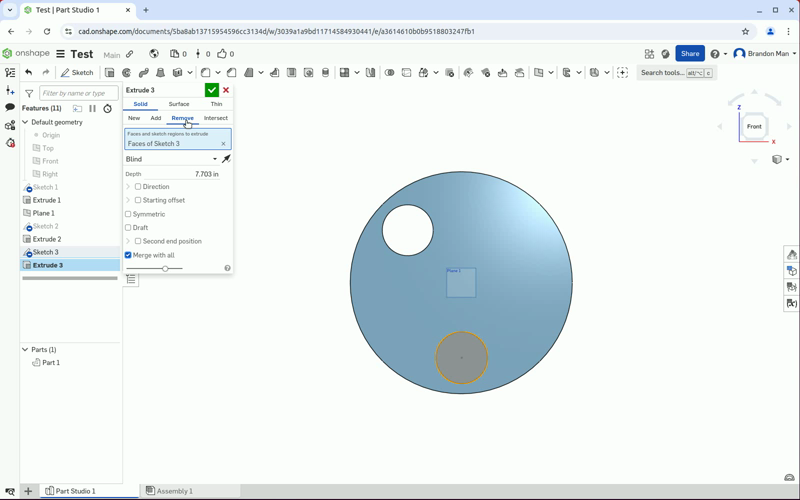
key(enter)
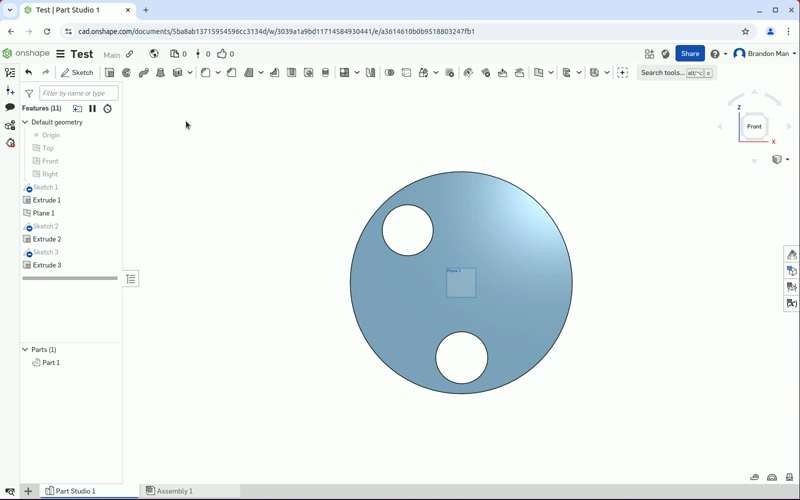
key(shift+h)
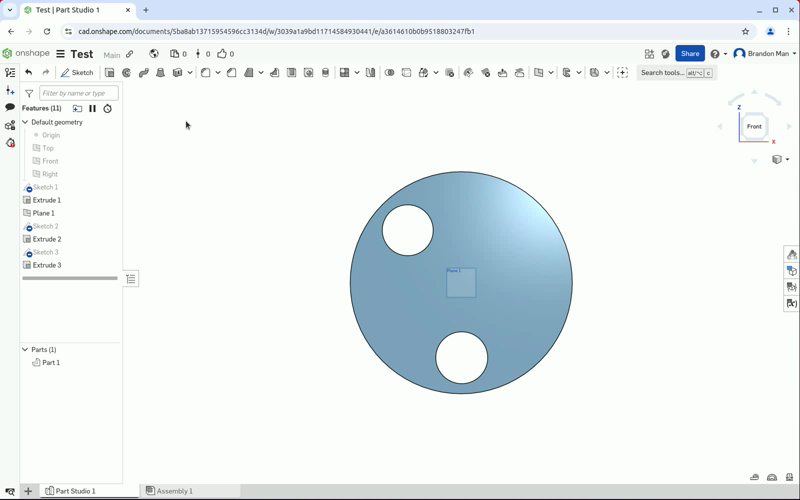
key(shift+h)
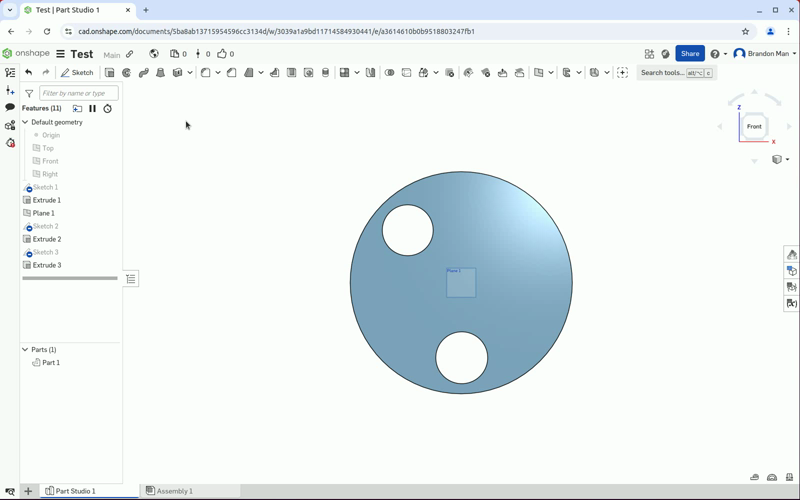
mouse_move(73, 189)
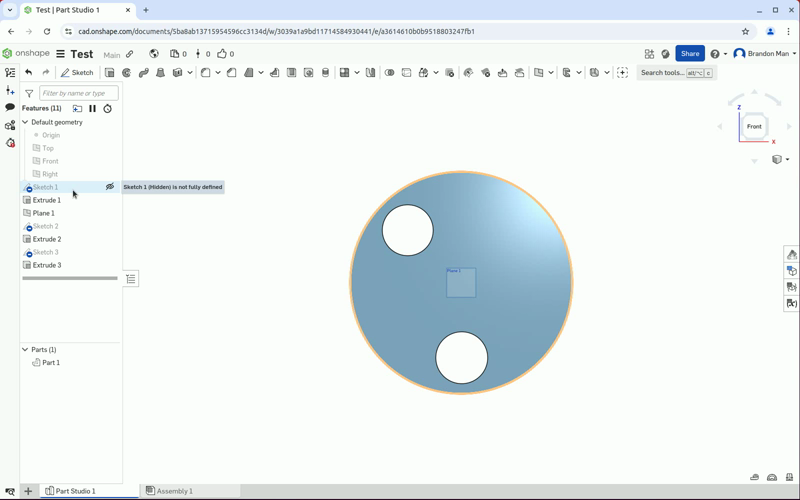
click(73, 189)
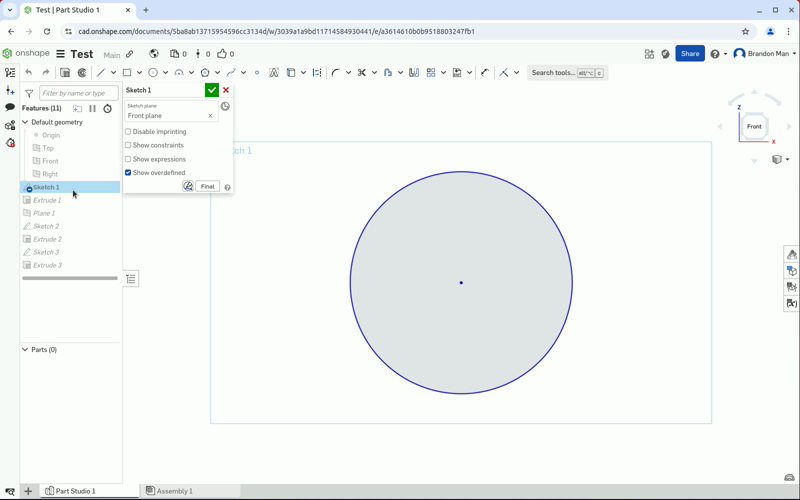
mouse_move(229, 92)
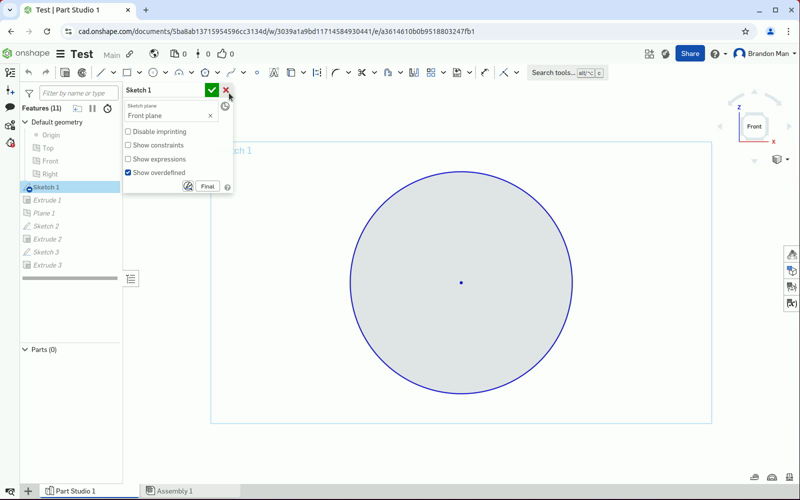
click(229, 92)
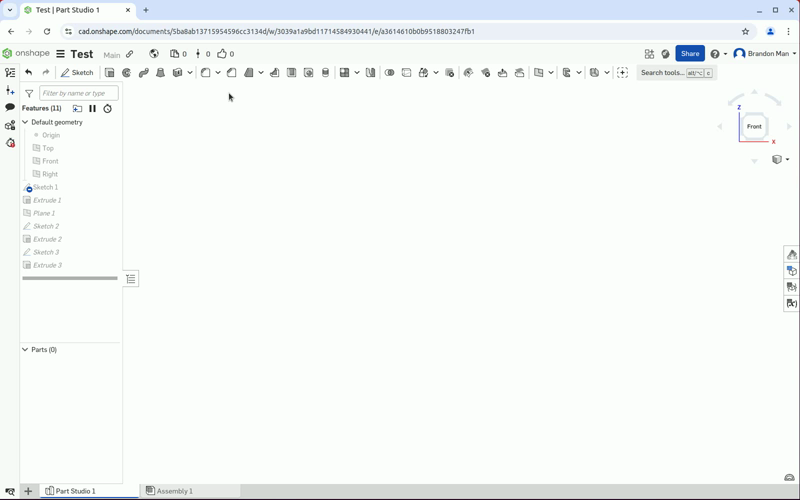
key(shift+s)
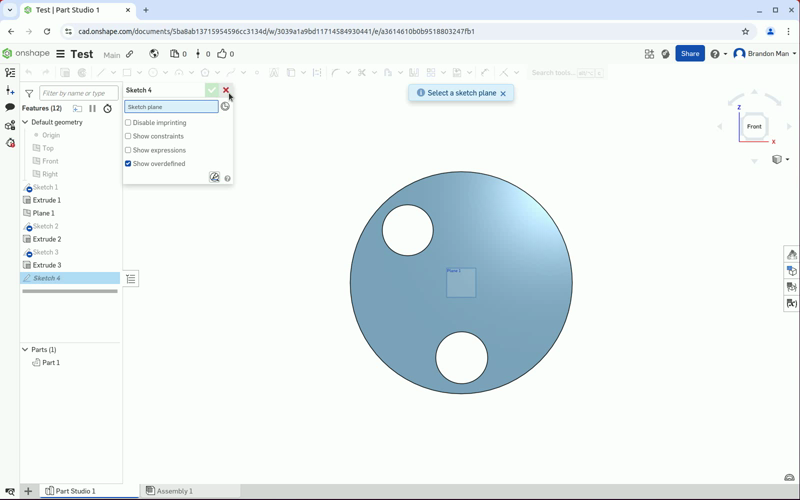
mouse_move(73, 215)
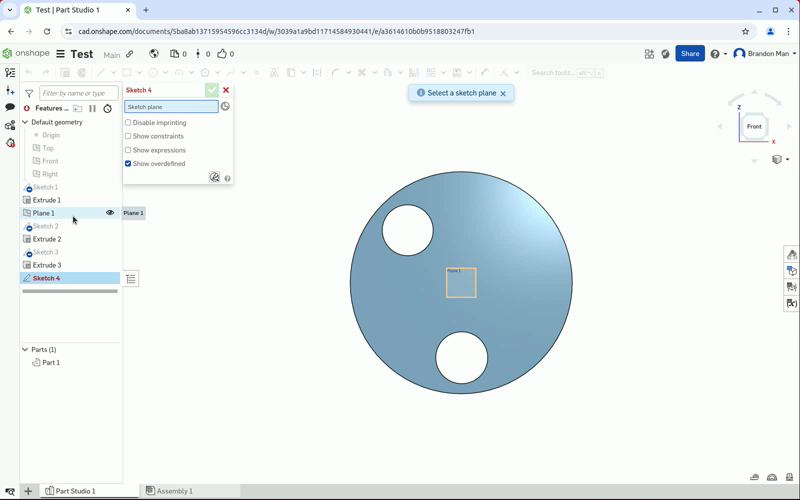
click(73, 215)
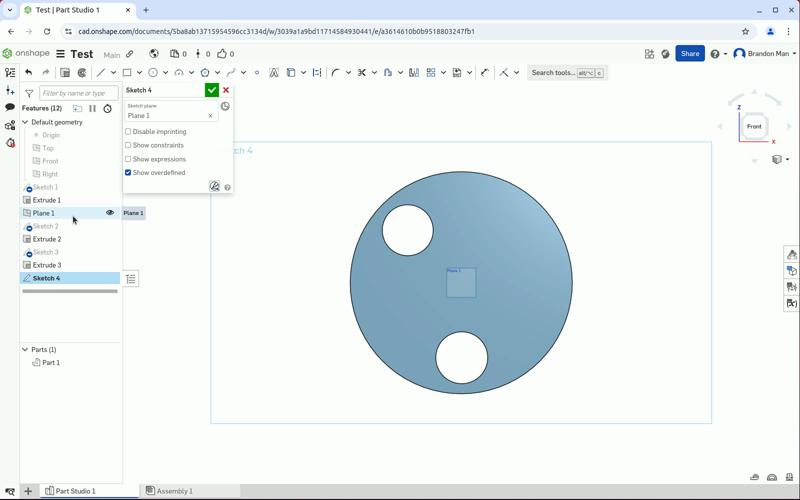
mouse_move(73, 352)
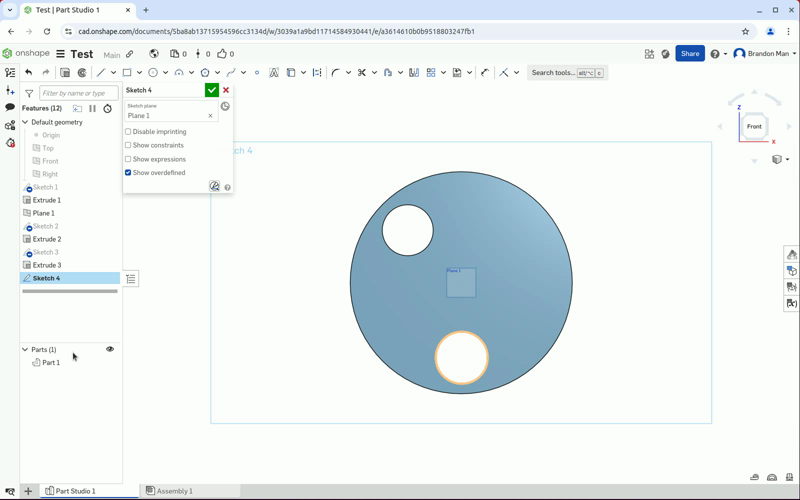
key(y)
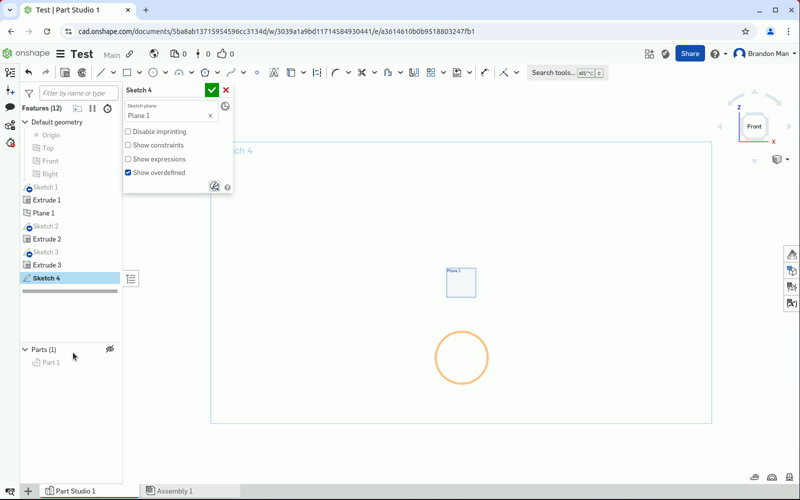
key(c)
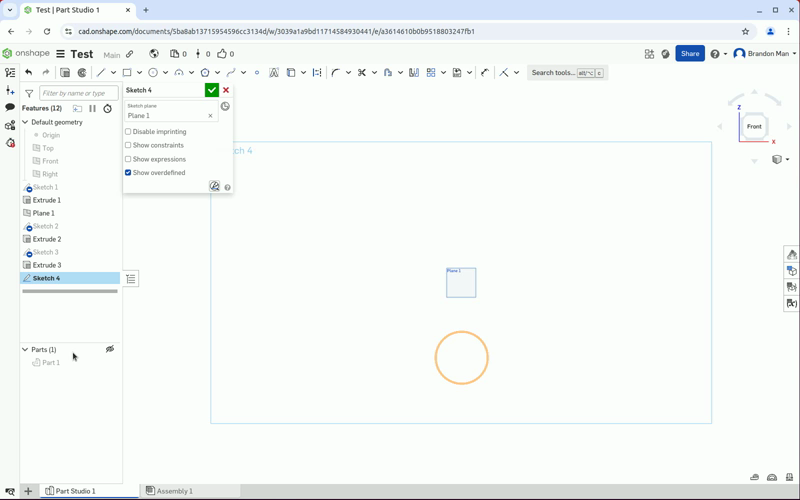
key_down(shift)
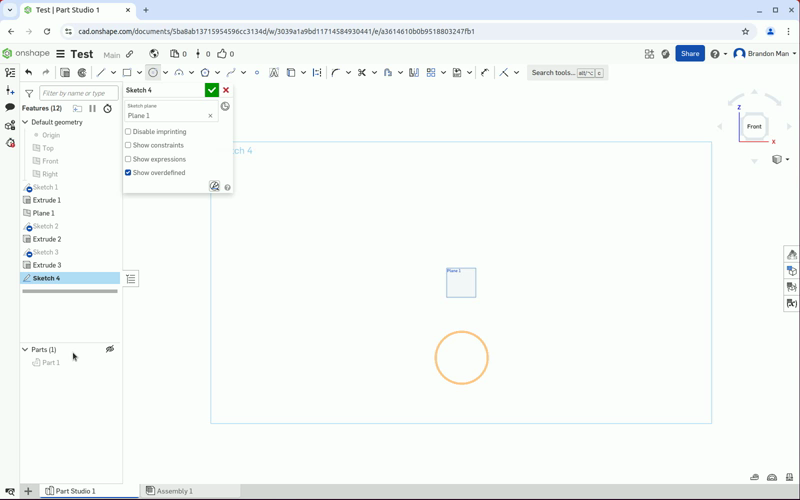
mouse_move(514, 230)
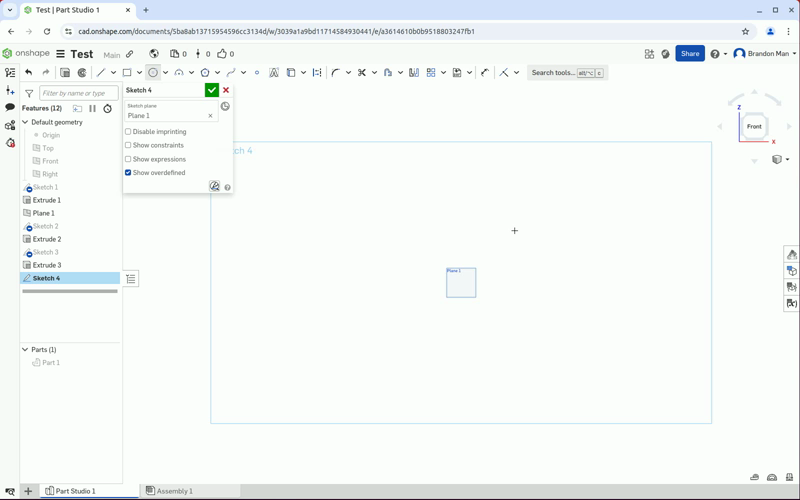
click(514, 230)
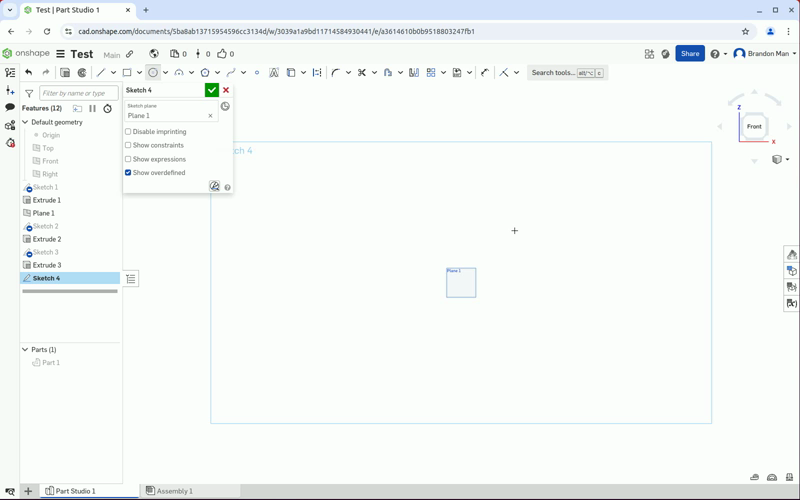
key_up(shift)
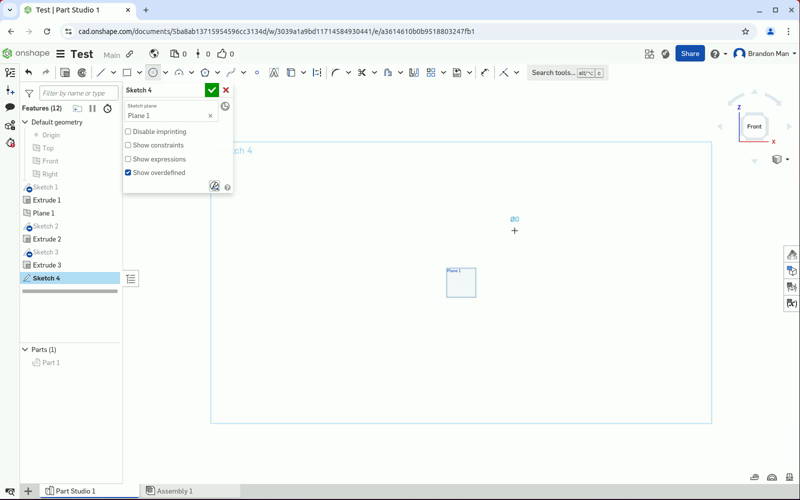
mouse_move(540, 230)
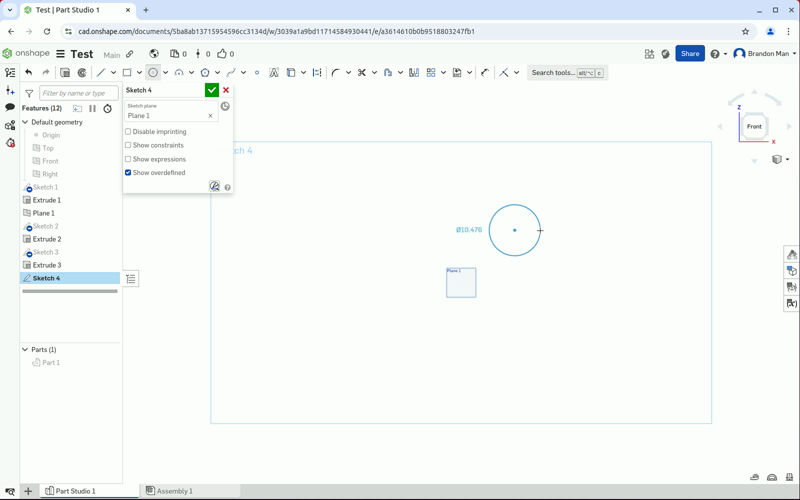
click(540, 230)
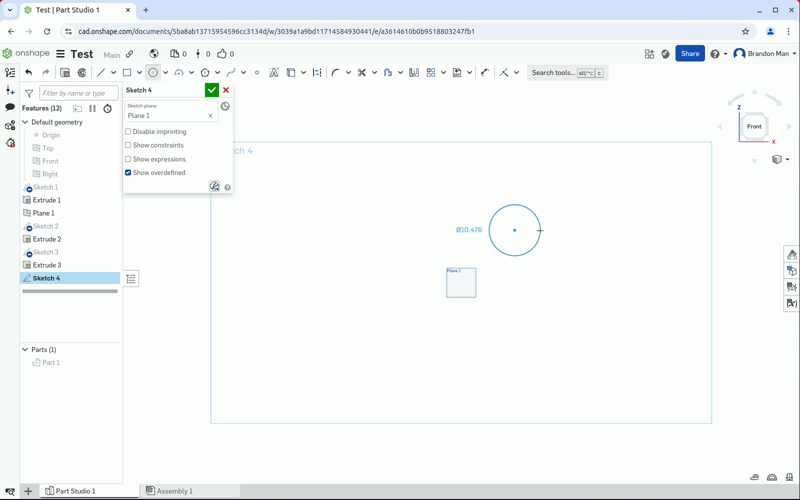
key(esc)
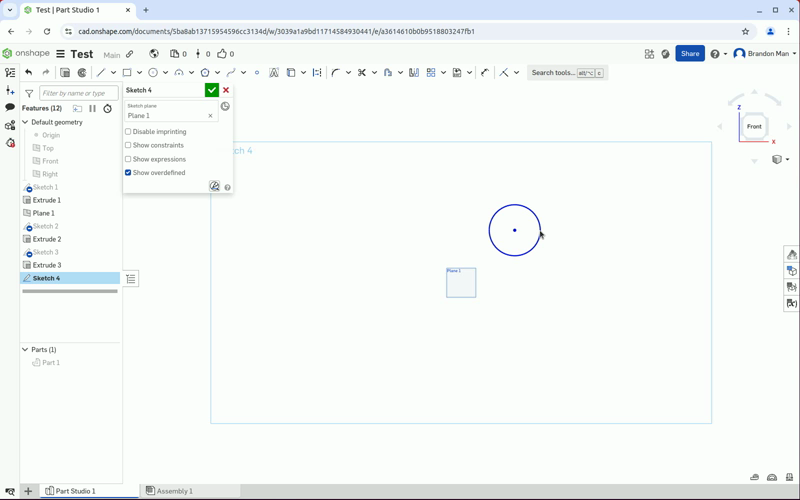
mouse_move(514, 210)
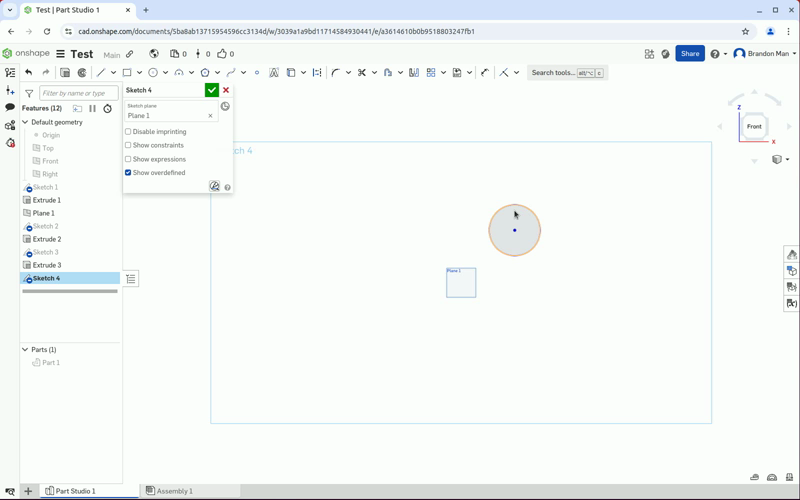
click(514, 210)
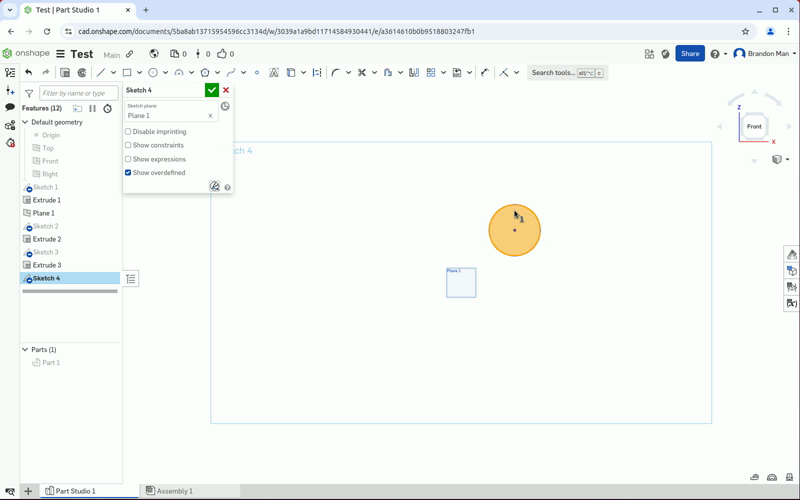
mouse_move(73, 352)
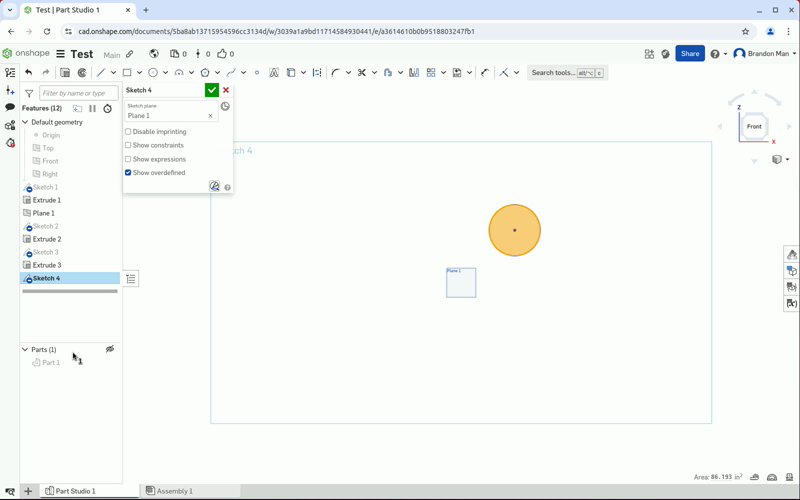
key(shift+y)
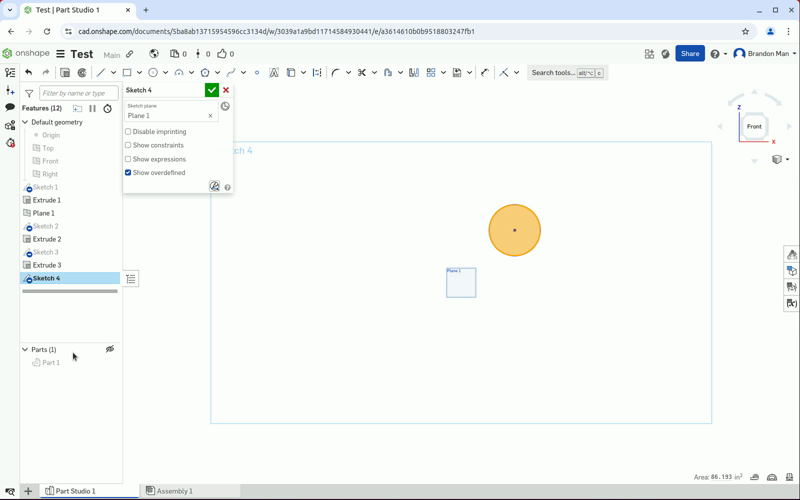
key(shift+e)
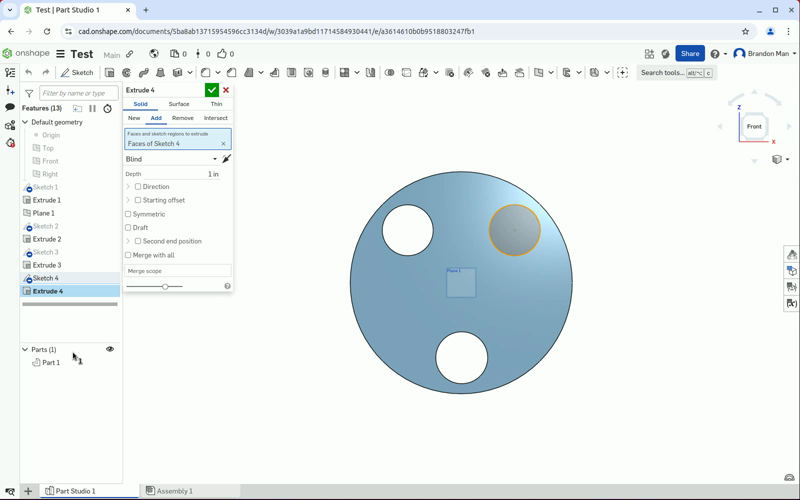
mouse_move(143, 106)
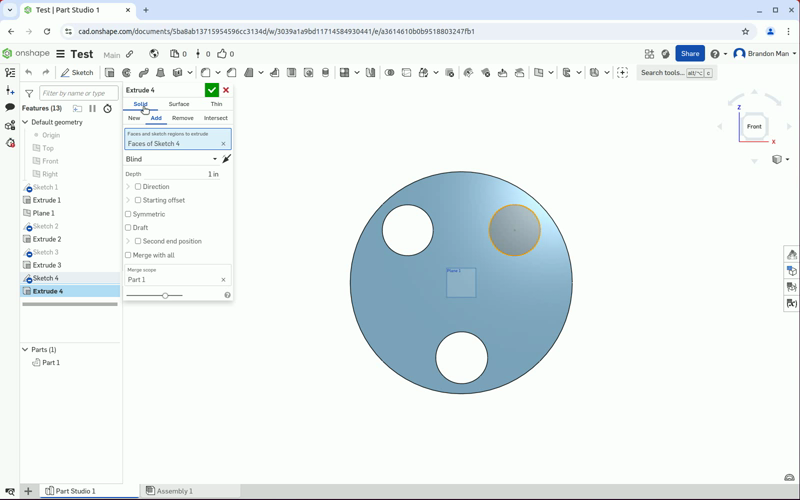
click(143, 106)
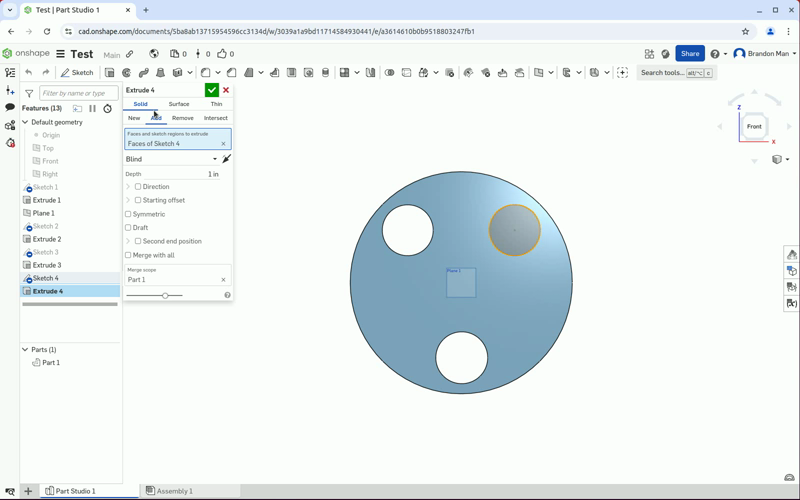
mouse_move(186, 120)
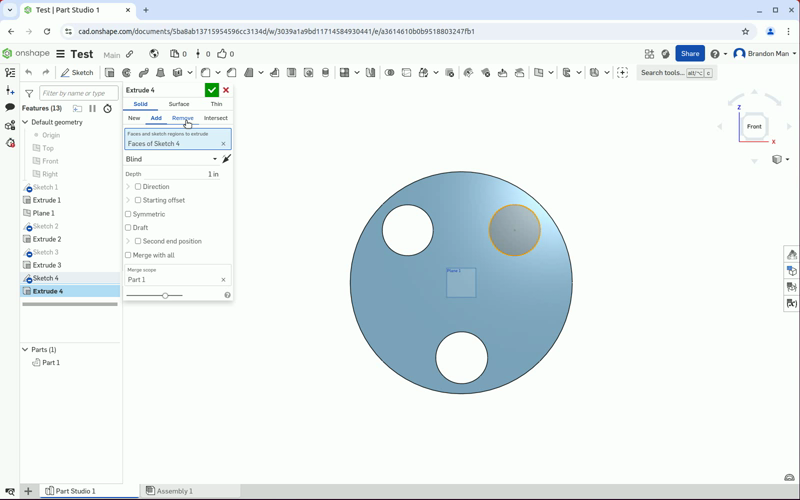
click(186, 120)
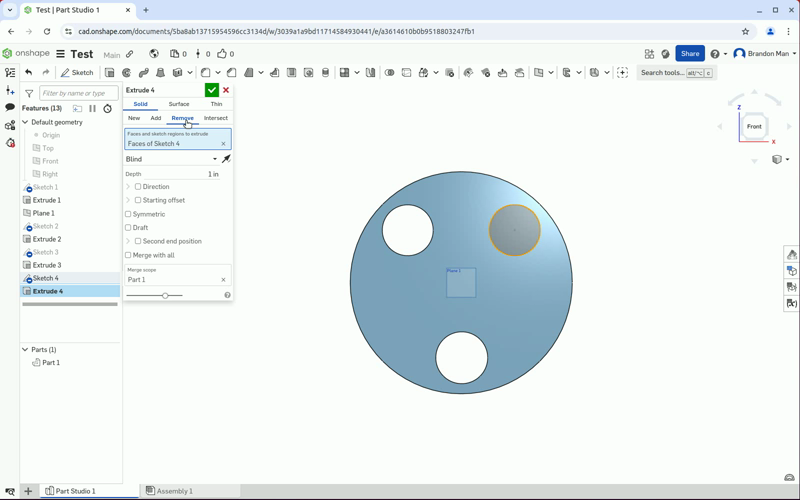
key(tab, 4)
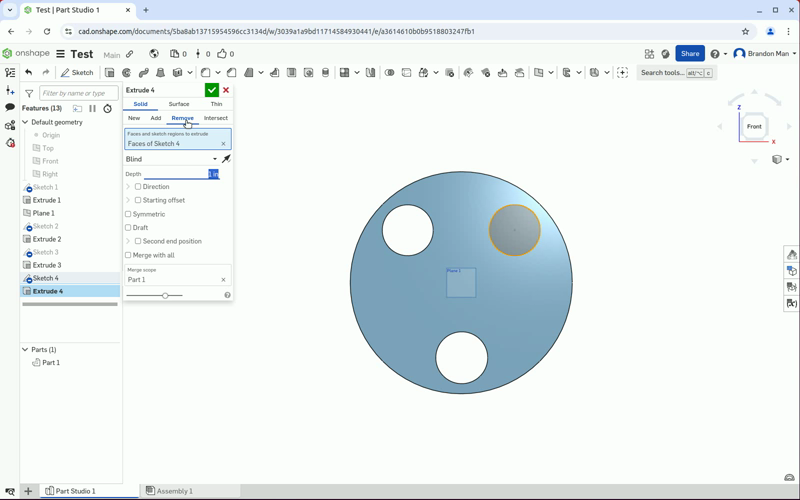
text(7.703)
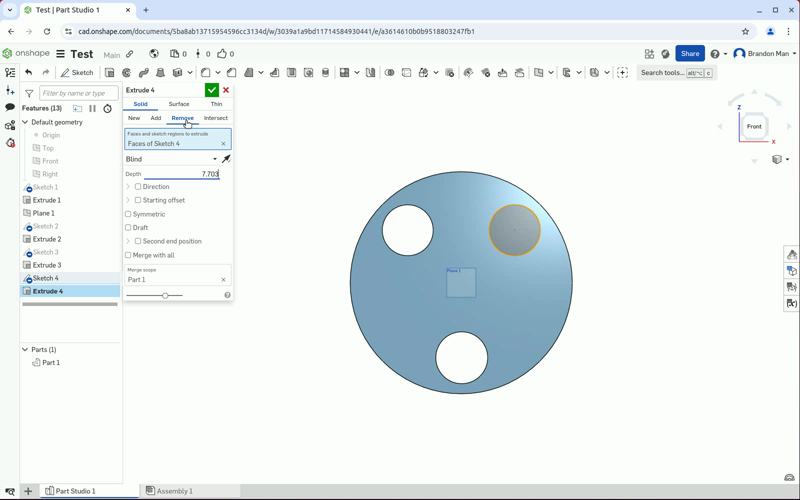
key(tab, 6)
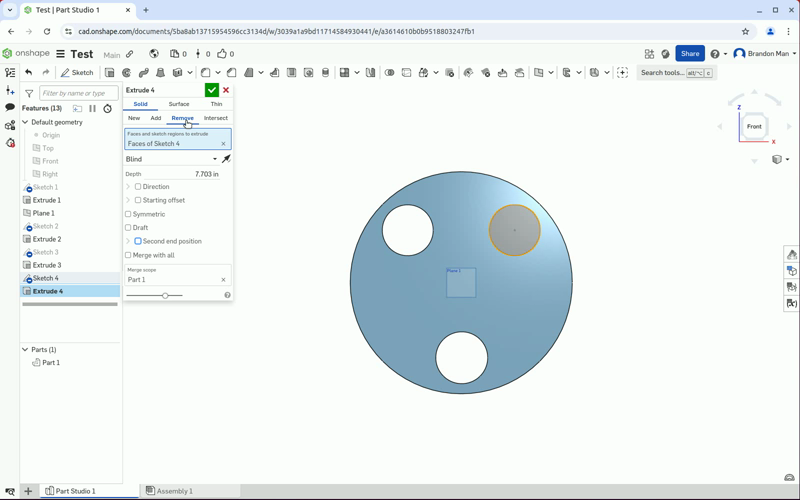
key(space)
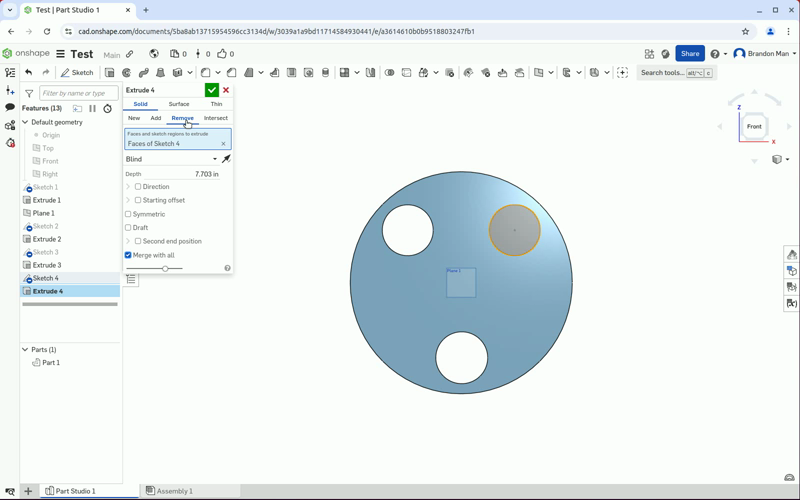
key(enter)
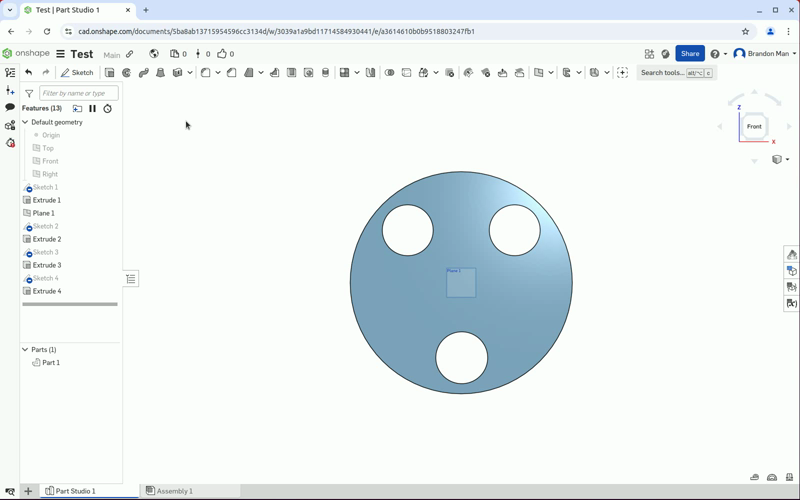
key(shift+h)
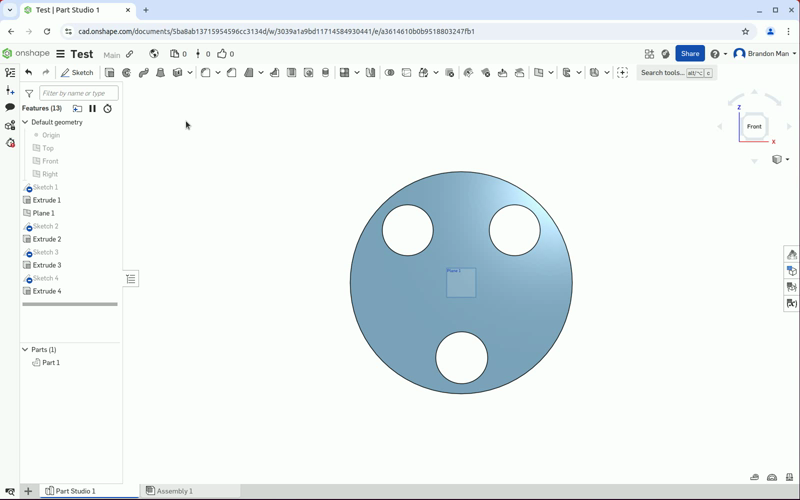
key(shift+h)
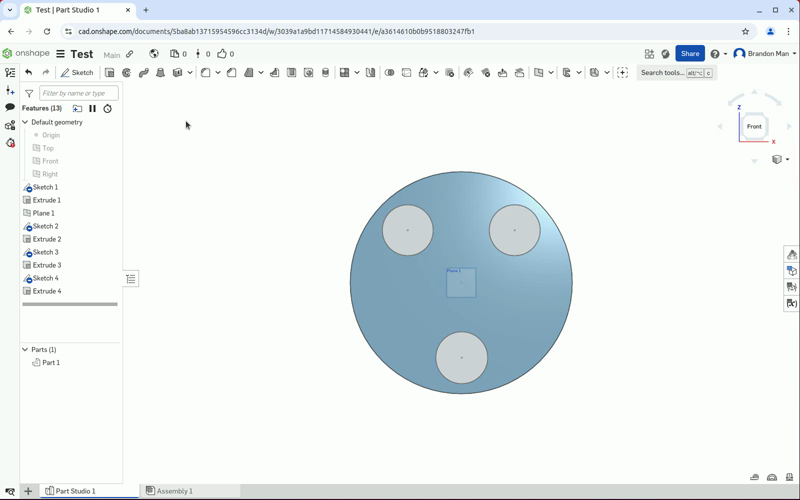
key(shift+7)
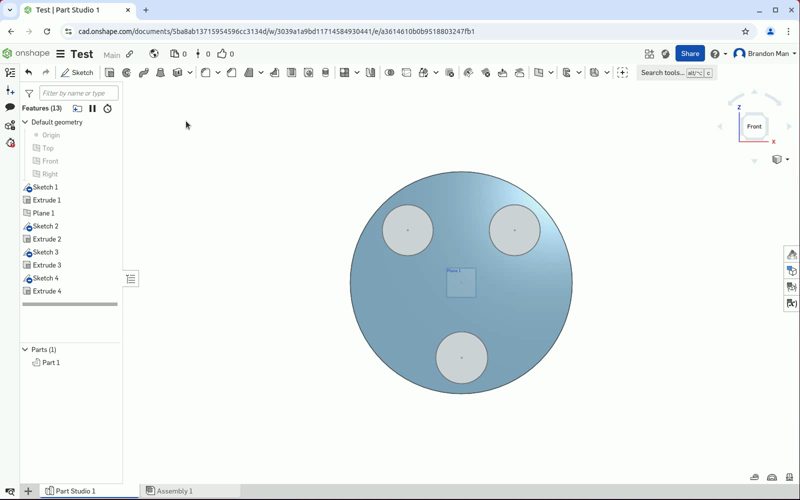
key(left, 2)
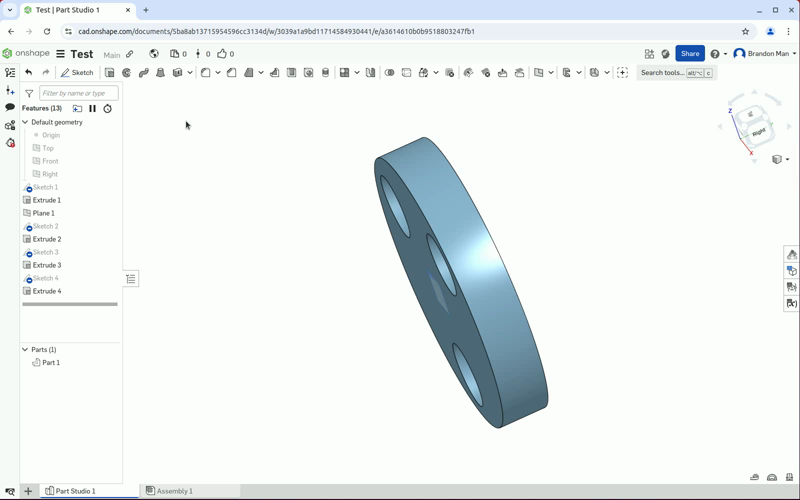
key(down, 2)
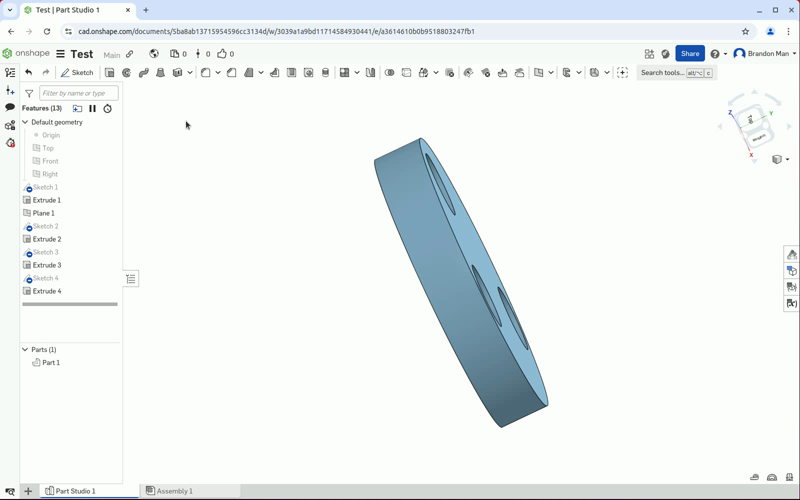
key(up, 2)
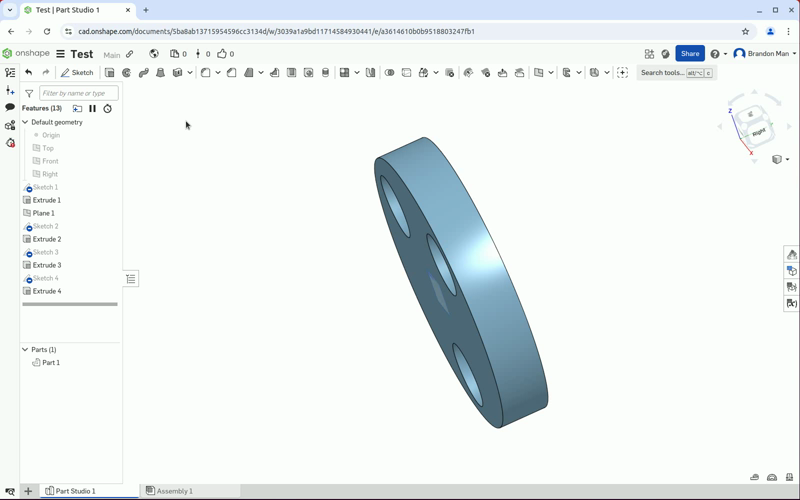
key(right, 2)
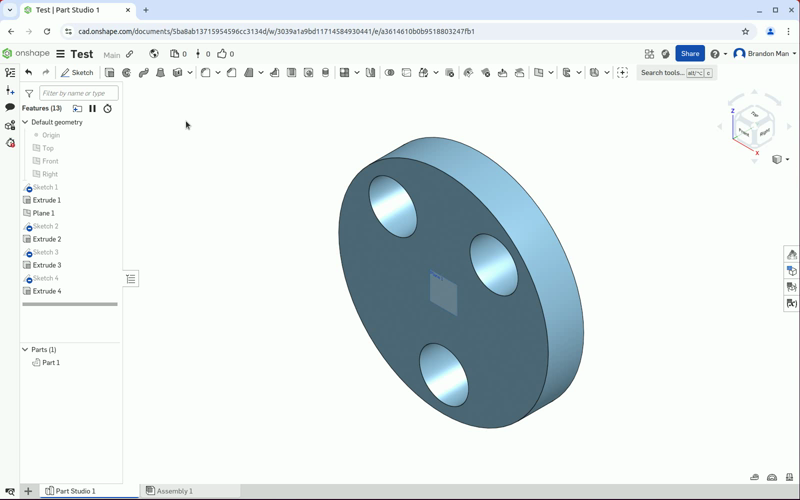
mouse_move(73, 189)
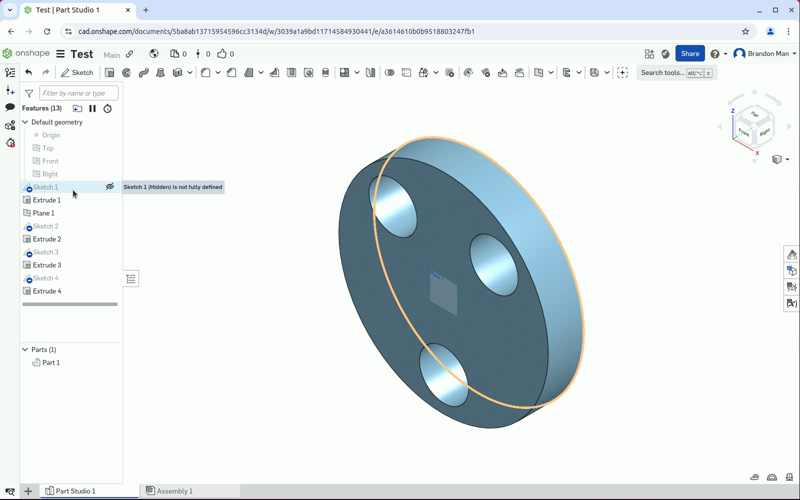
click(73, 189)